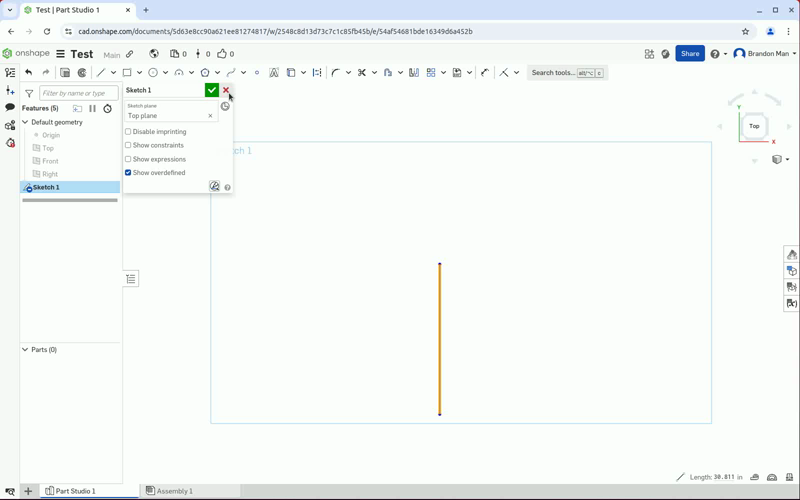
key(shift+h)
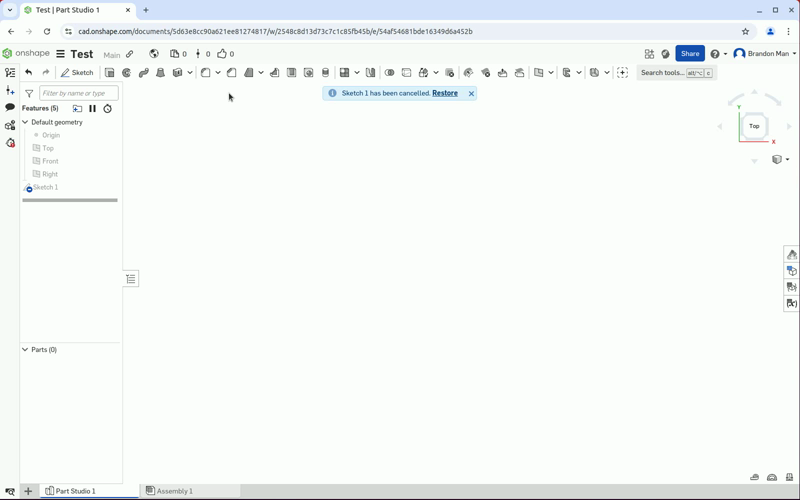
mouse_move(73, 352)
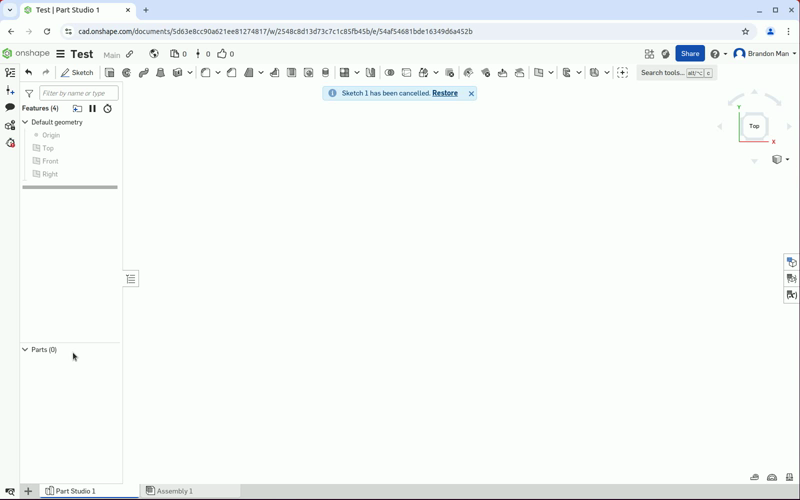
key(y)
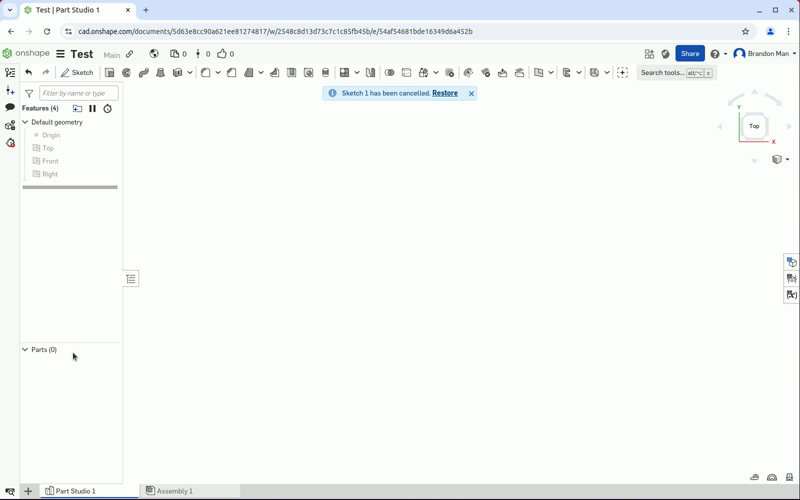
key(shift+p)
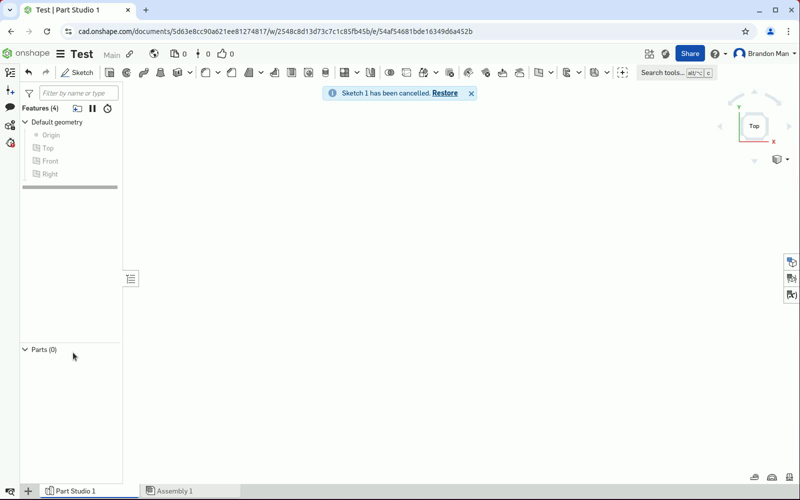
key(space)
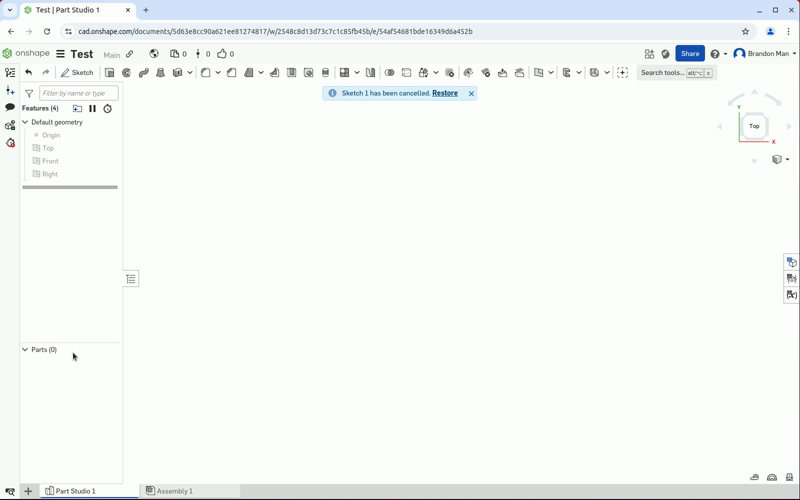
key_down(shift)
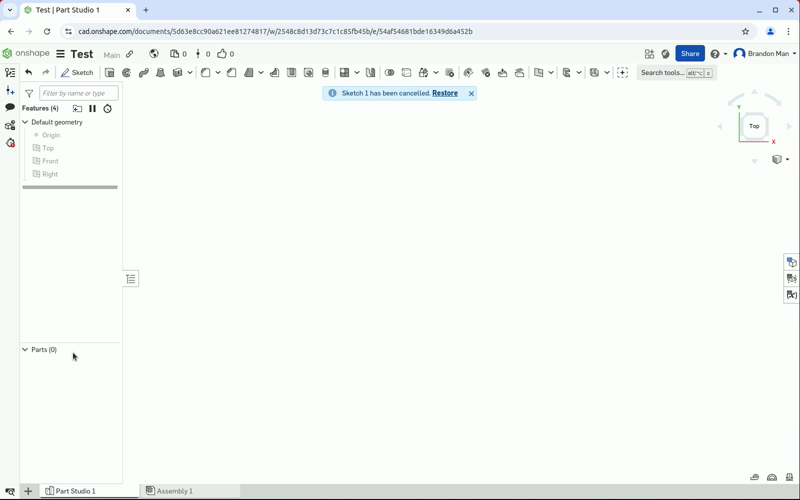
key(up)
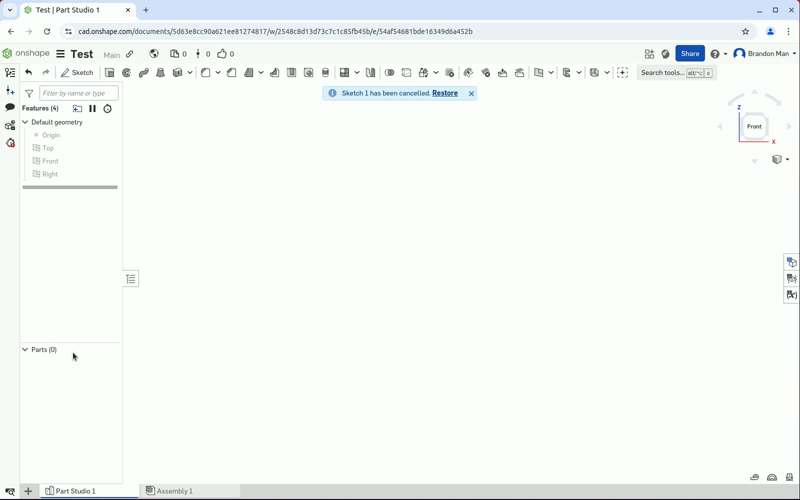
key_up(shift)
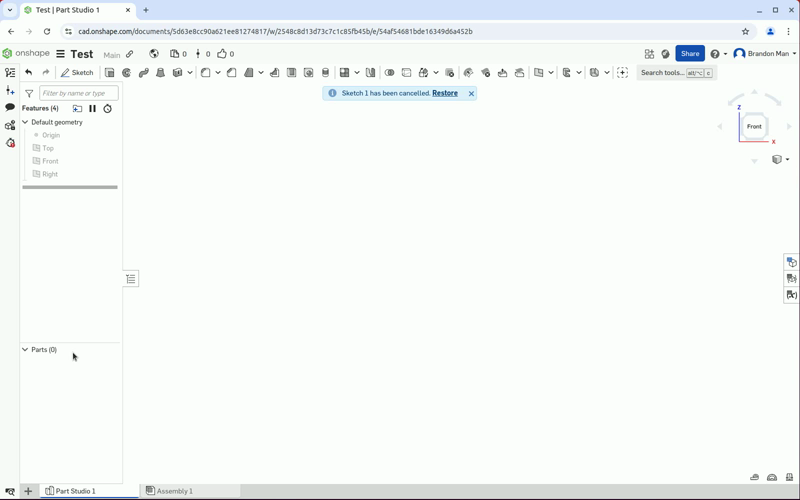
mouse_move(73, 352)
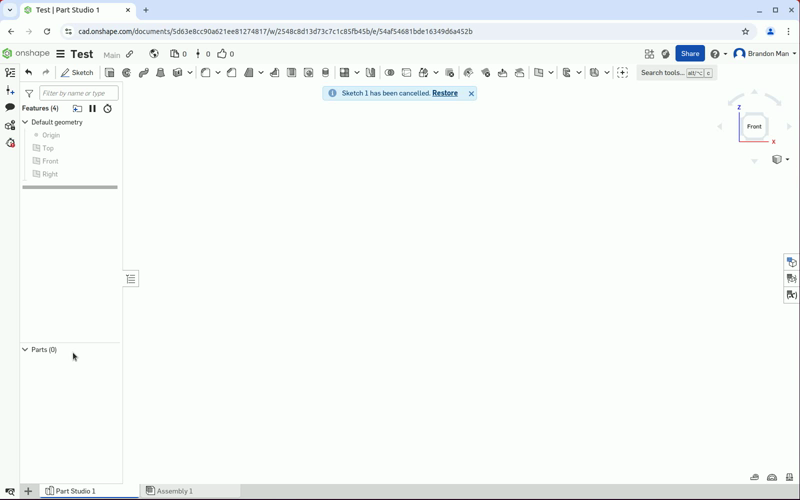
key(shift+y)
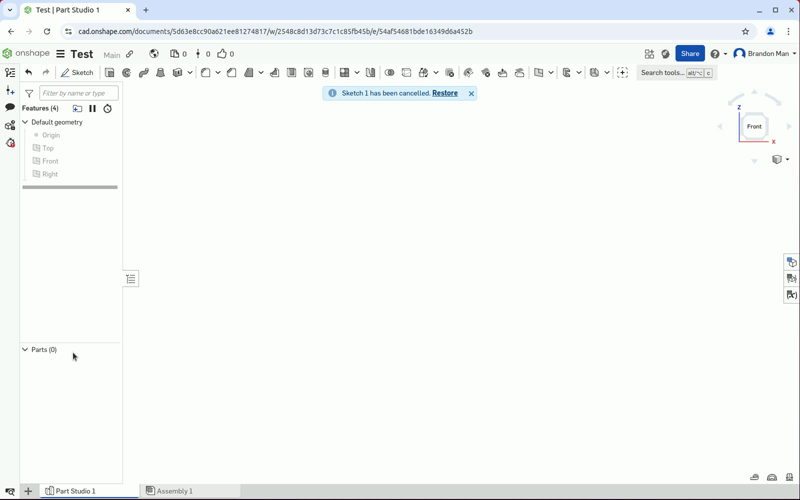
key(shift+s)
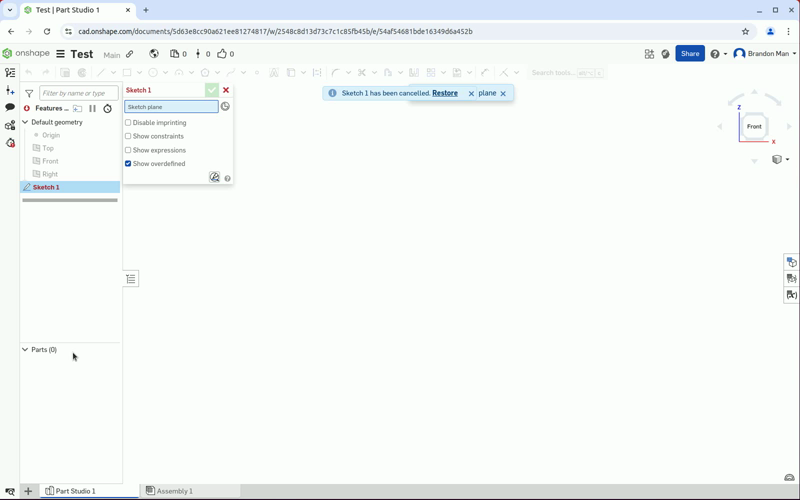
mouse_move(73, 163)
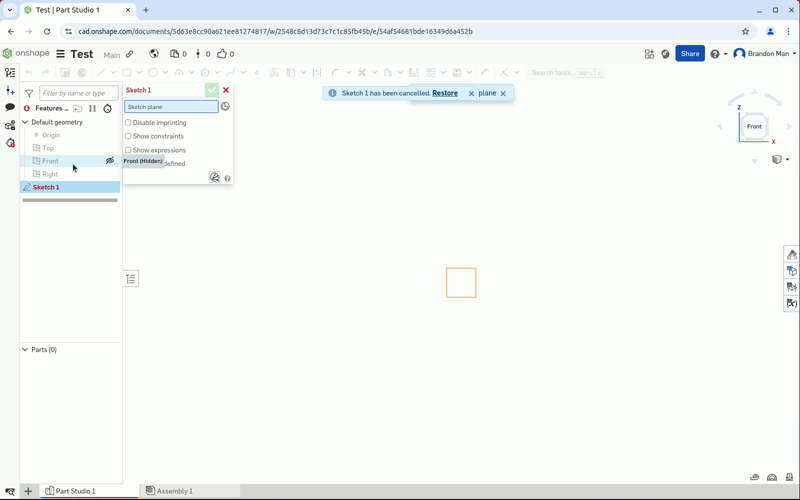
click(73, 163)
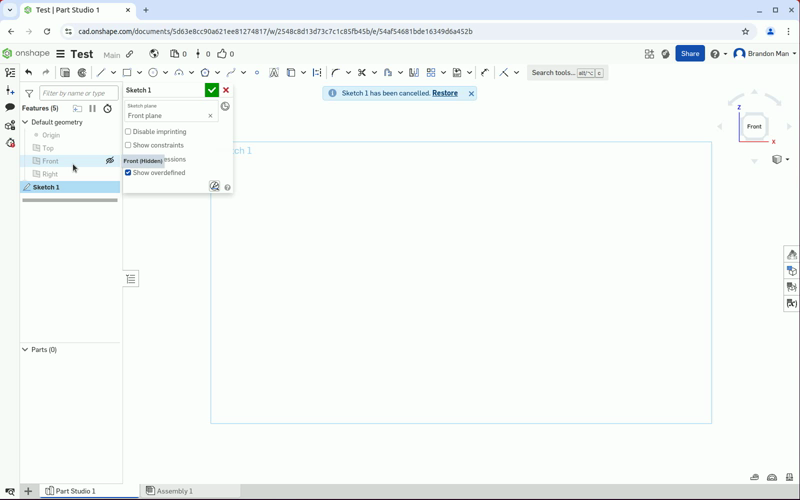
mouse_move(73, 352)
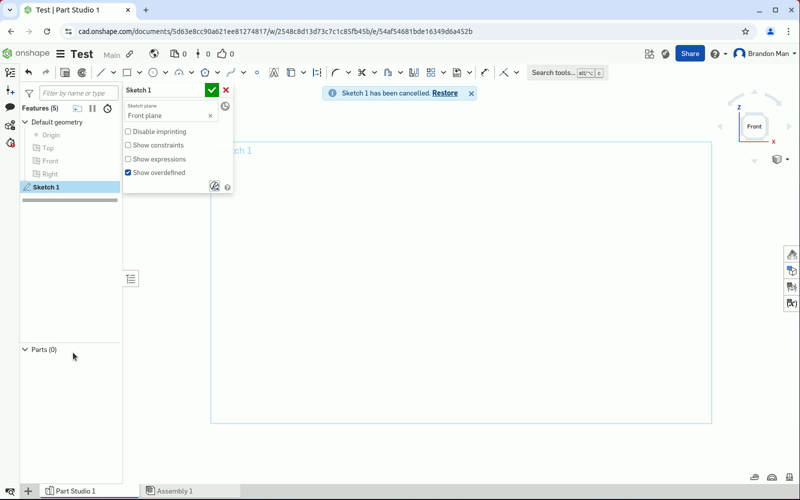
key(y)
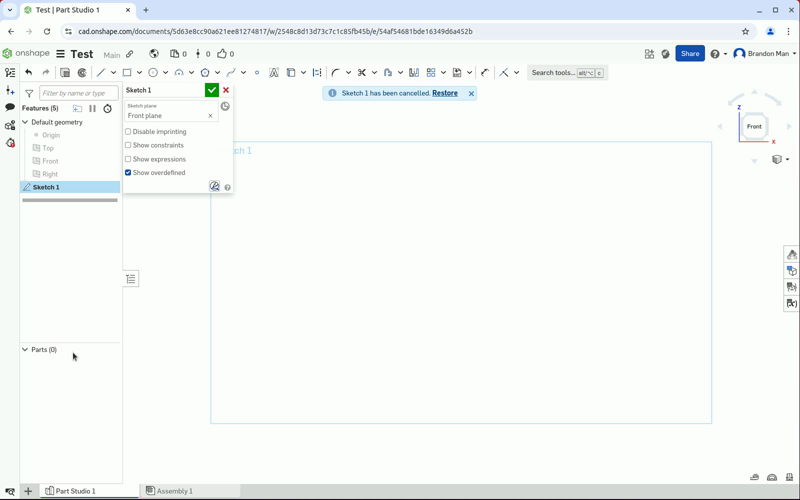
key(l)
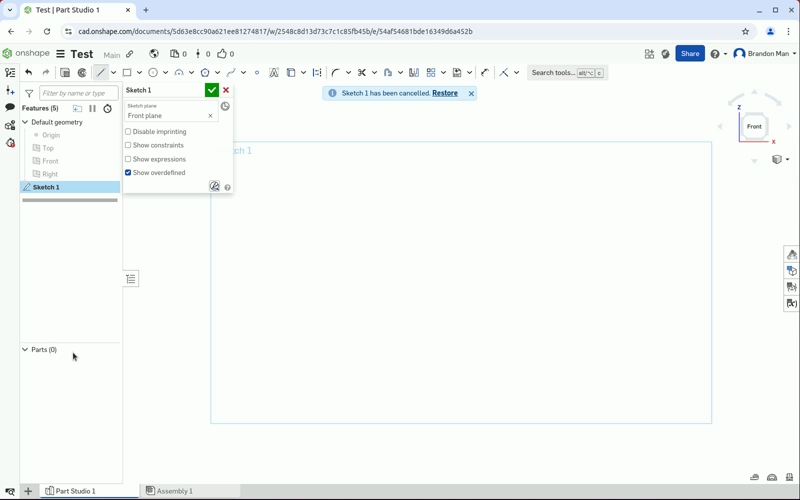
key_down(shift)
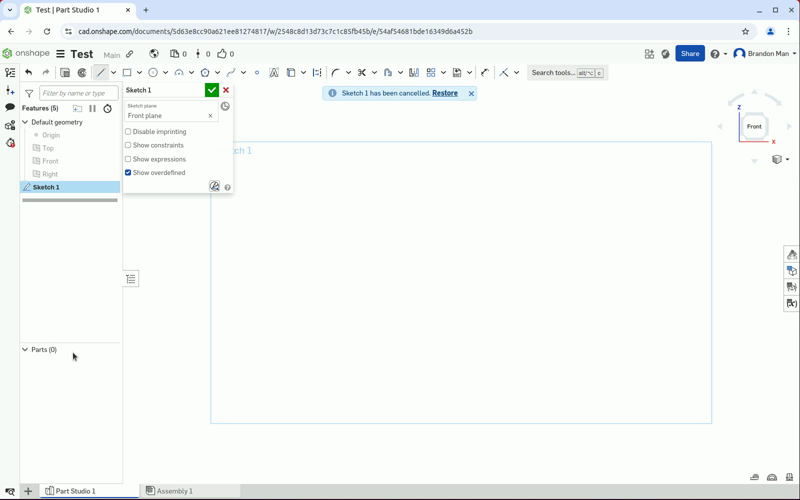
mouse_move(460, 357)
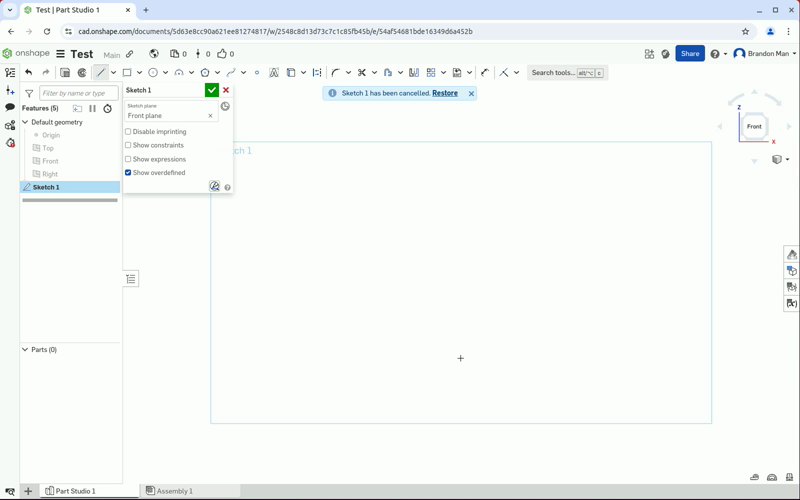
click(460, 357)
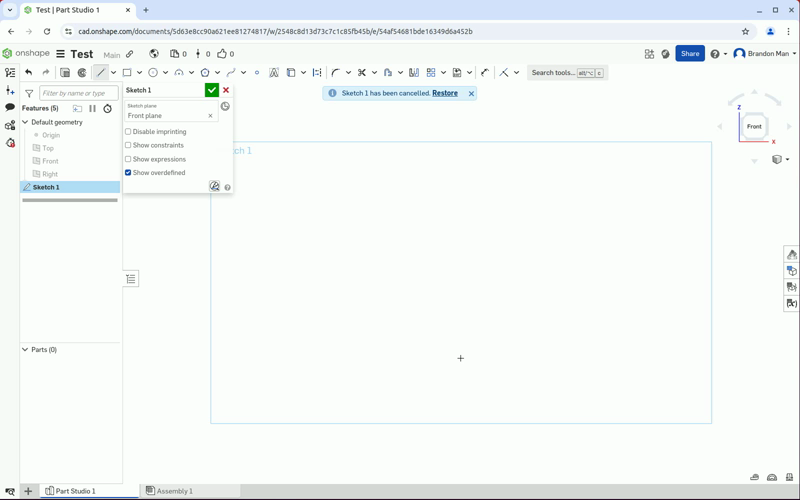
key_up(shift)
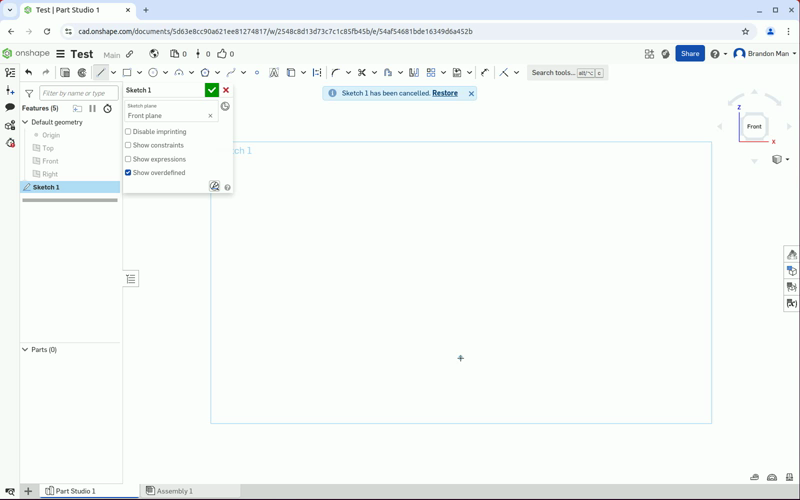
key_down(shift)
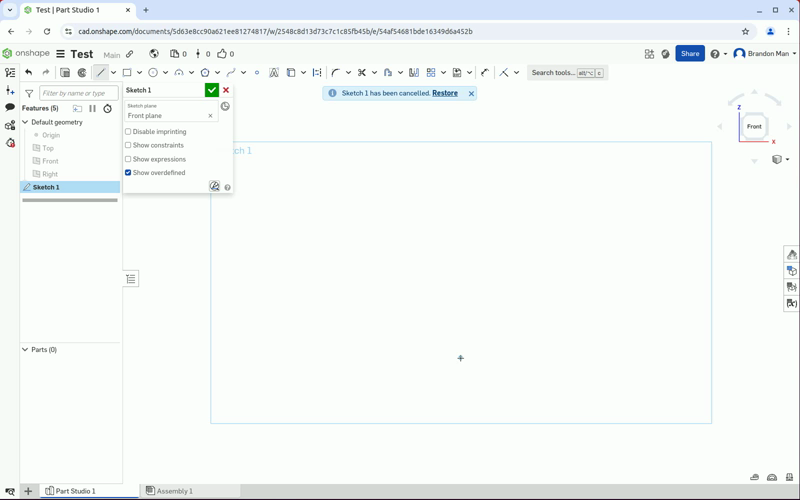
mouse_move(573, 357)
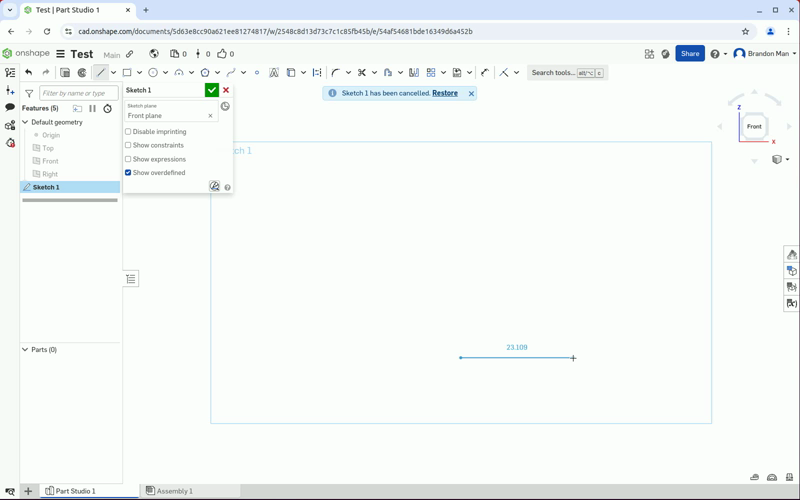
click(573, 357)
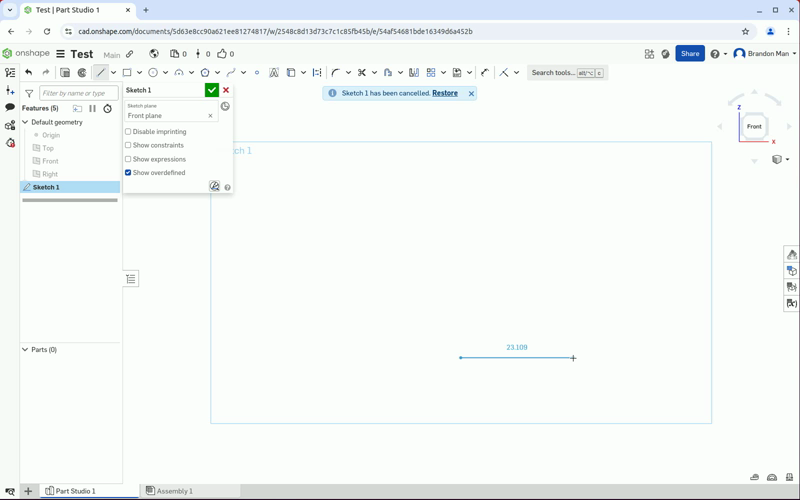
key_up(shift)
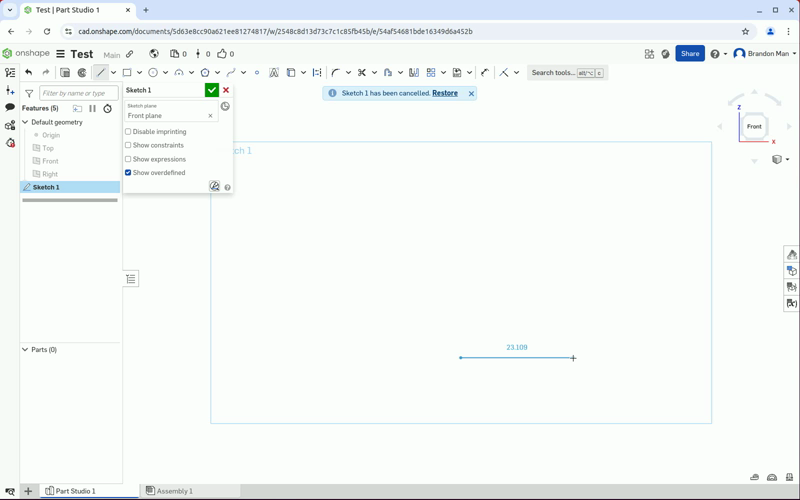
key_down(shift)
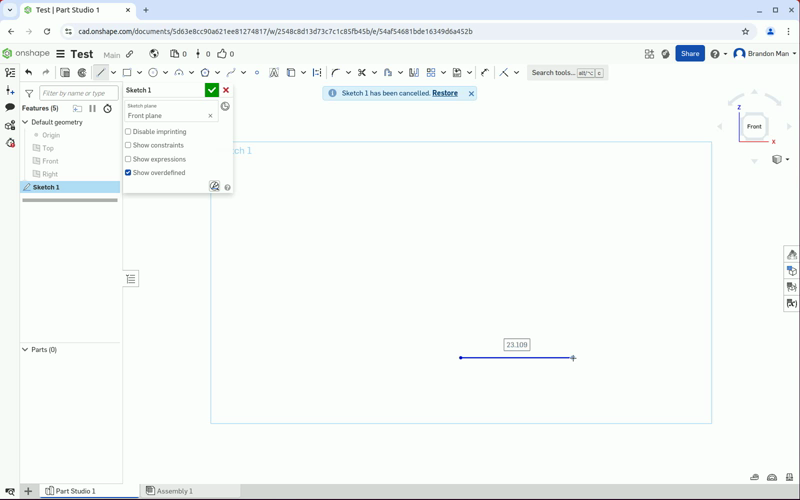
mouse_move(589, 357)
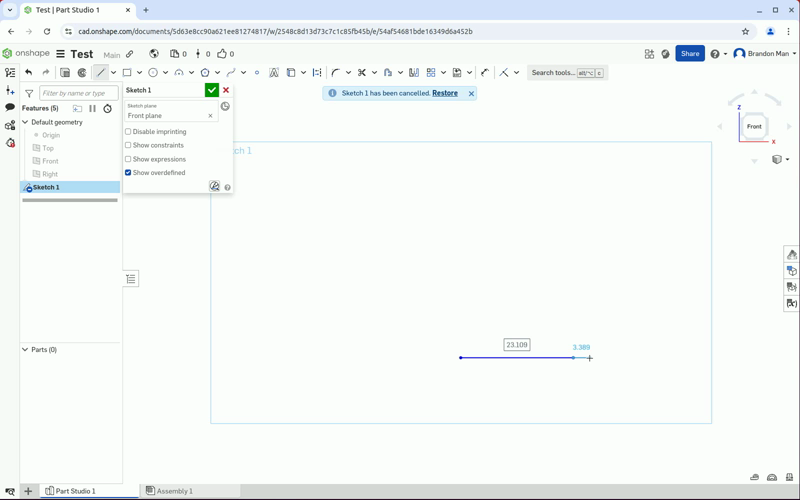
mouse_move(573, 320)
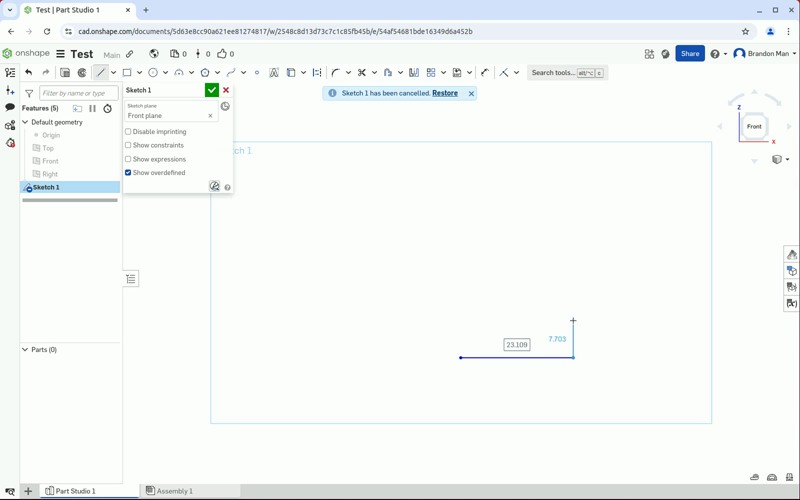
click(573, 320)
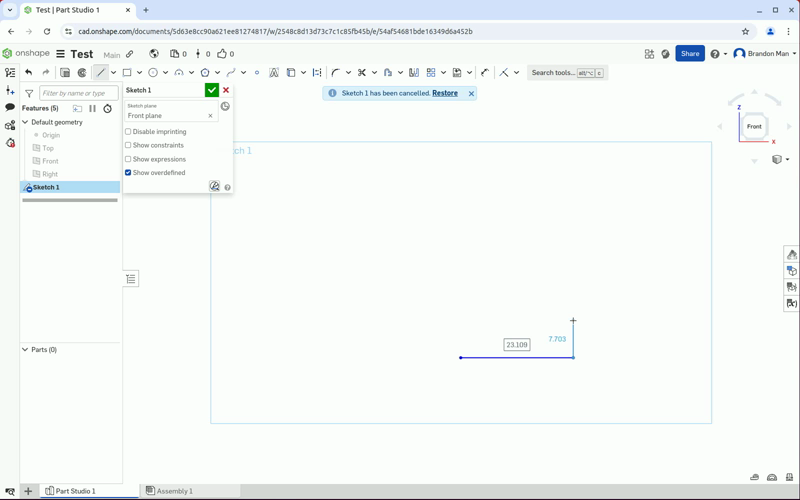
key_up(shift)
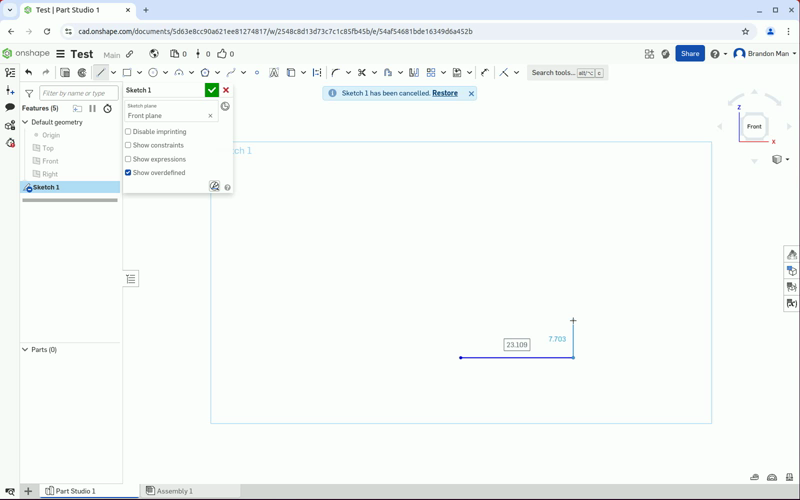
key_down(shift)
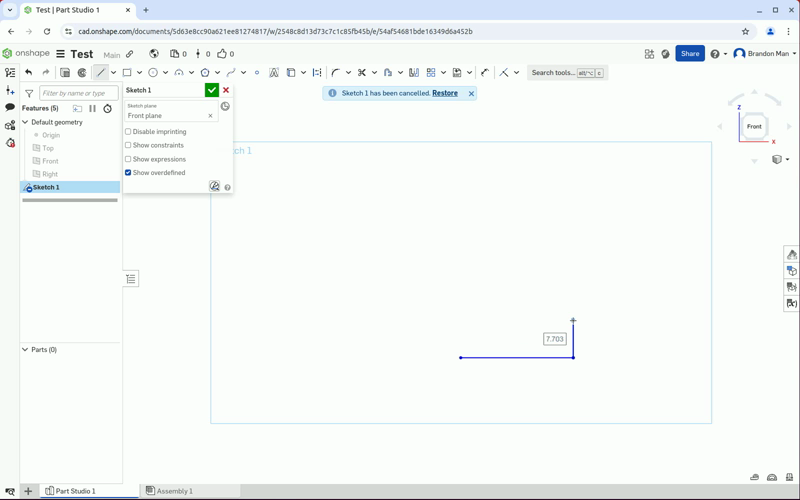
mouse_move(479, 320)
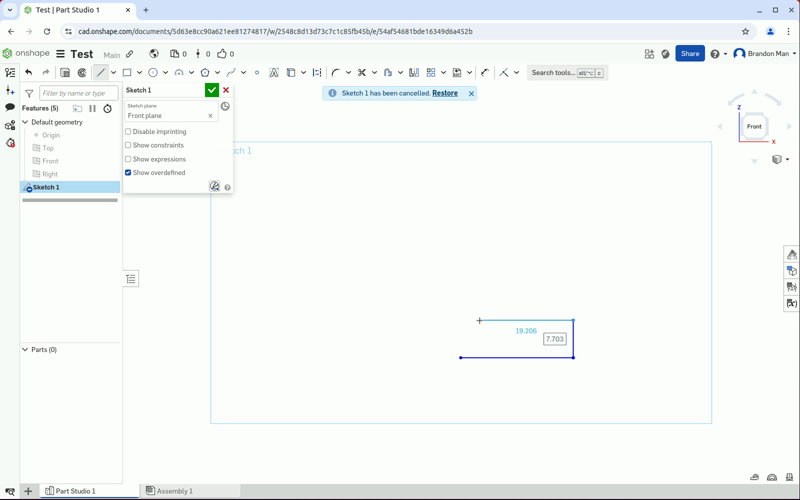
click(479, 320)
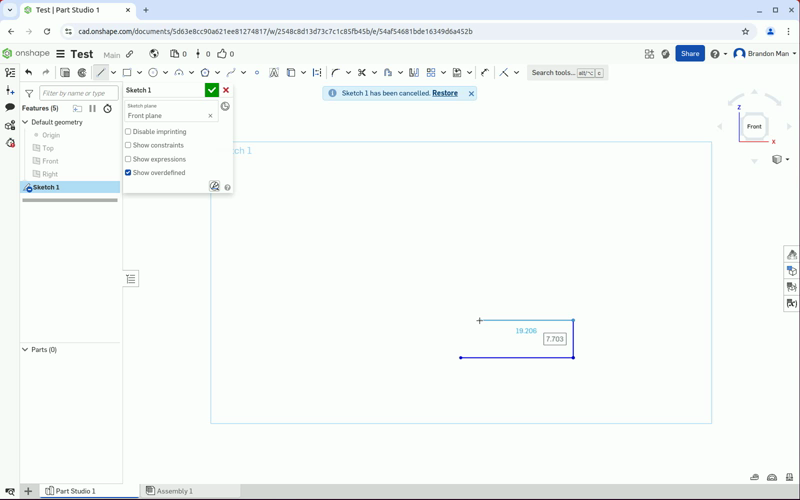
key_up(shift)
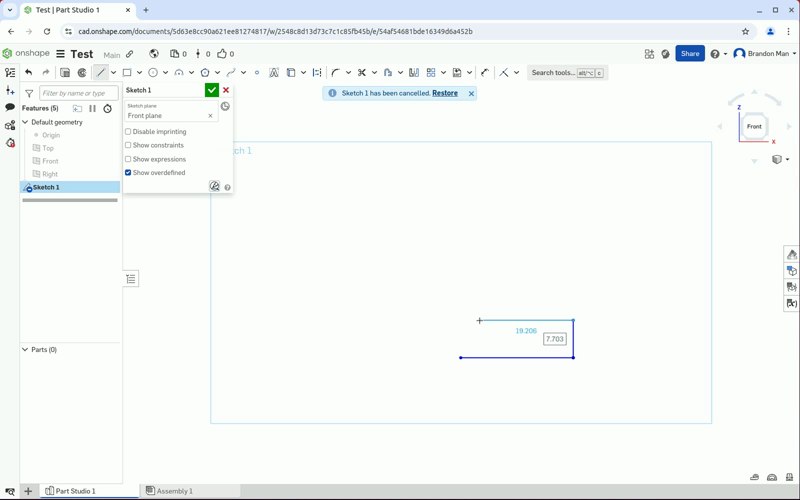
key_down(shift)
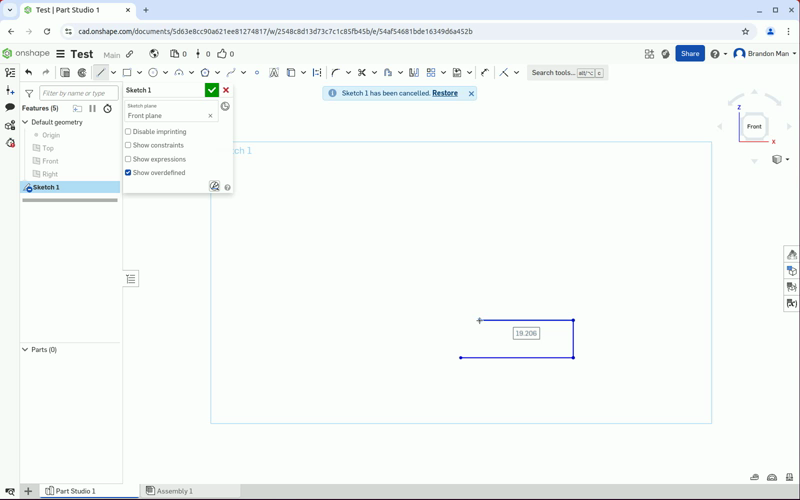
mouse_move(509, 320)
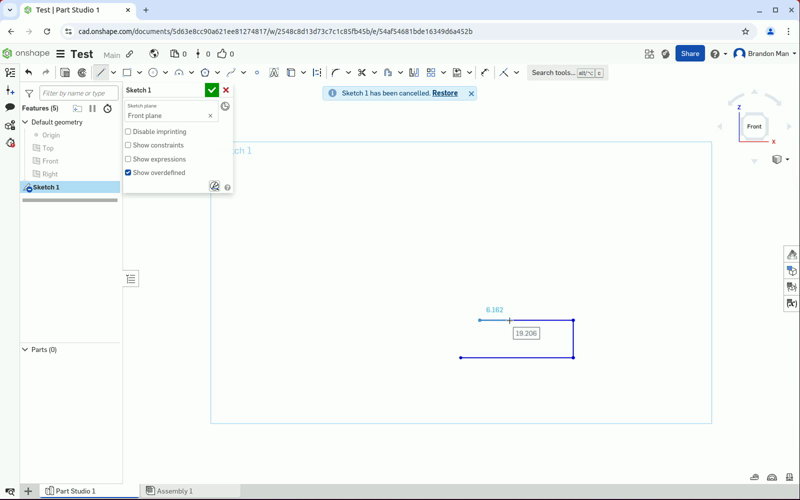
mouse_move(479, 283)
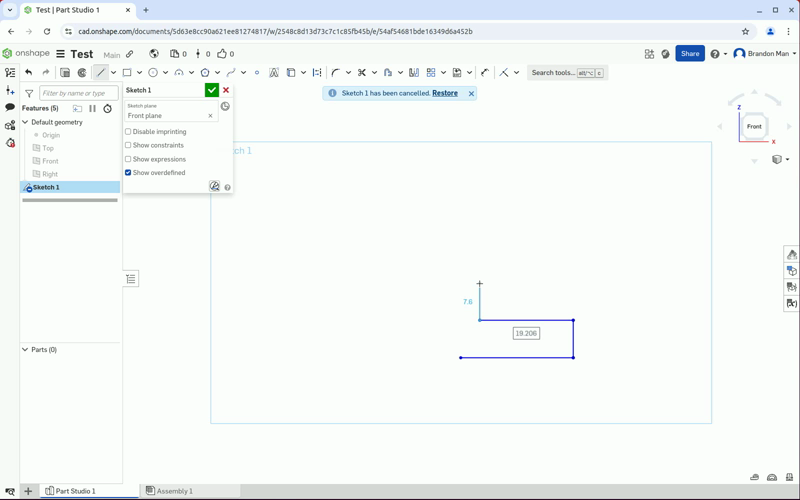
click(479, 283)
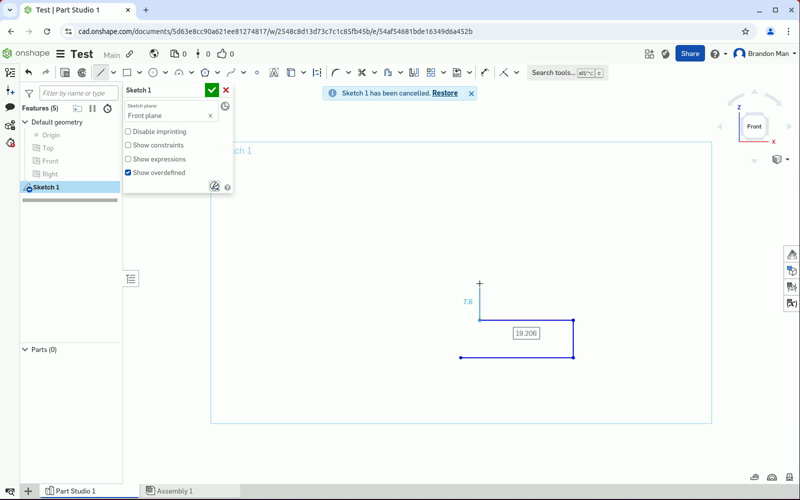
key_up(shift)
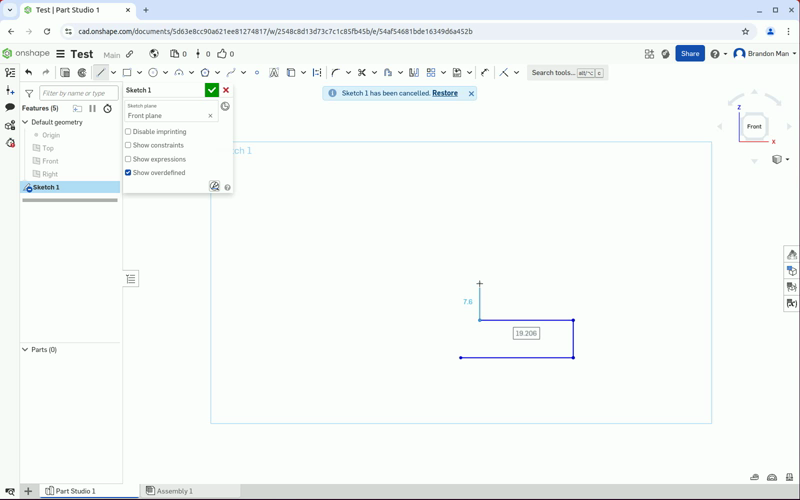
key_down(shift)
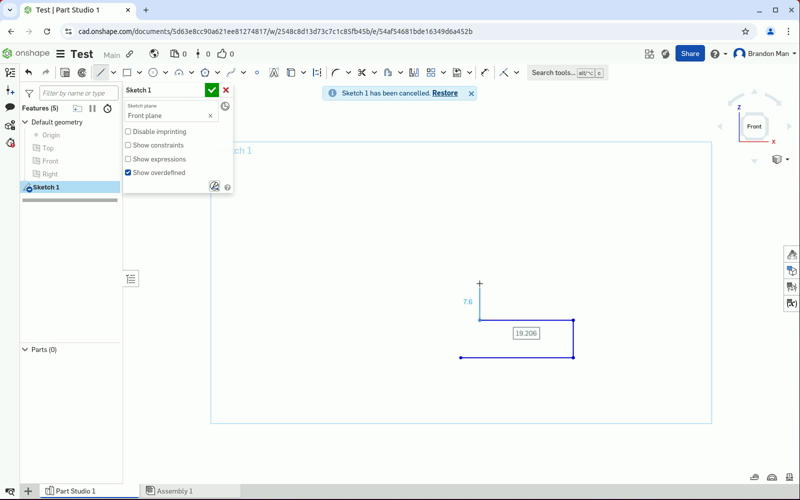
mouse_move(509, 283)
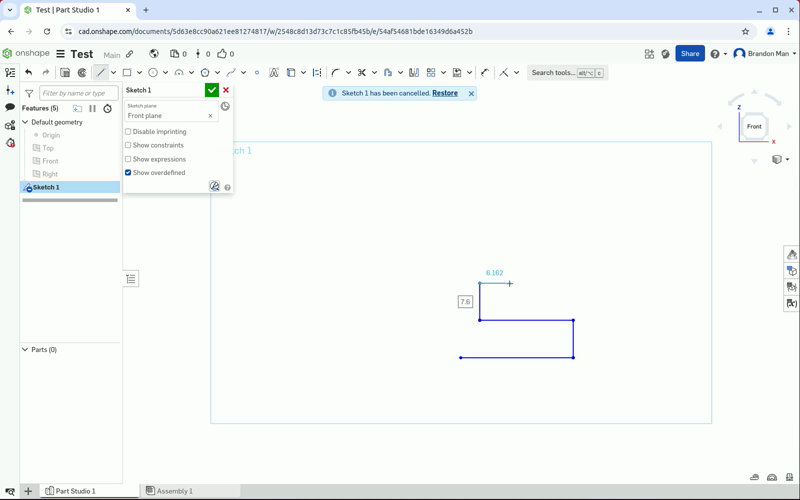
mouse_move(460, 283)
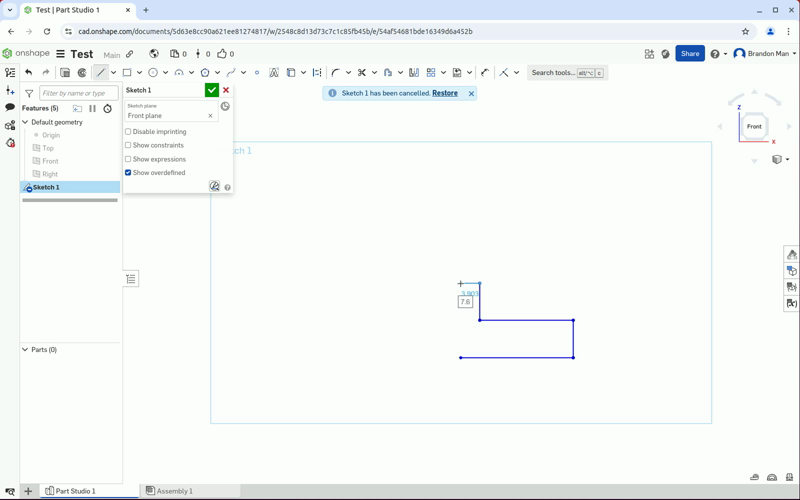
click(460, 283)
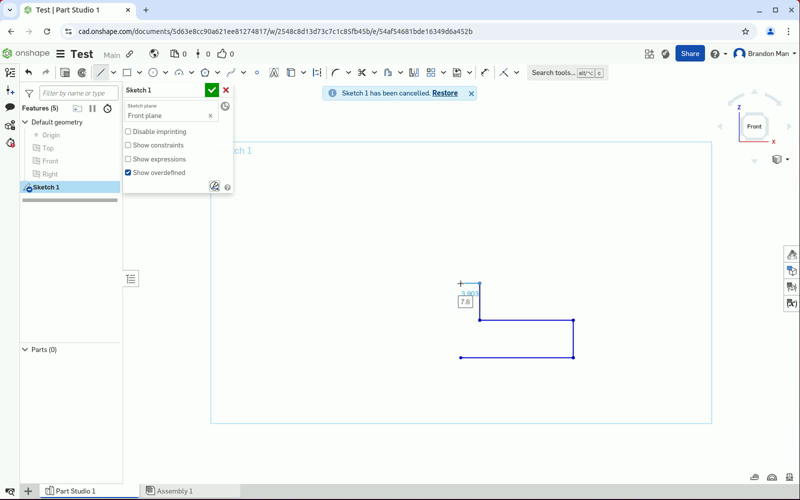
key_up(shift)
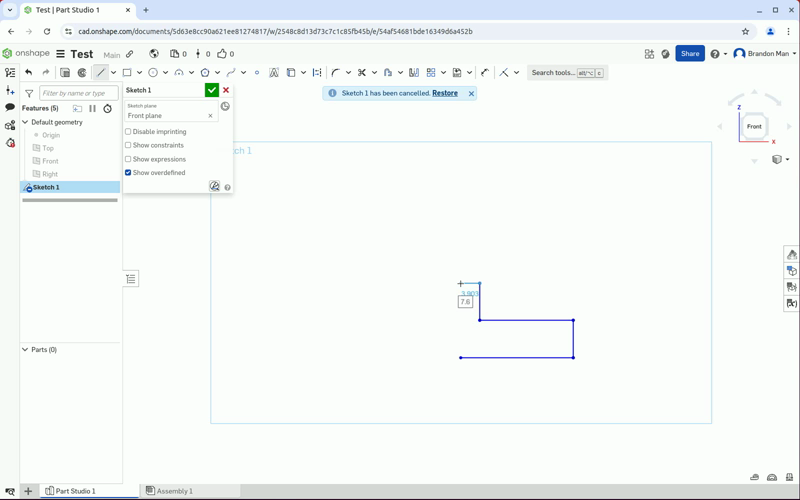
key_down(shift)
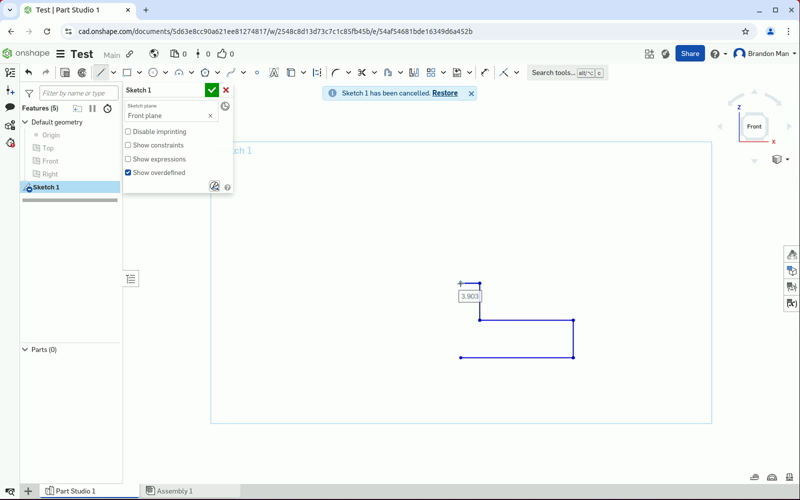
mouse_move(460, 357)
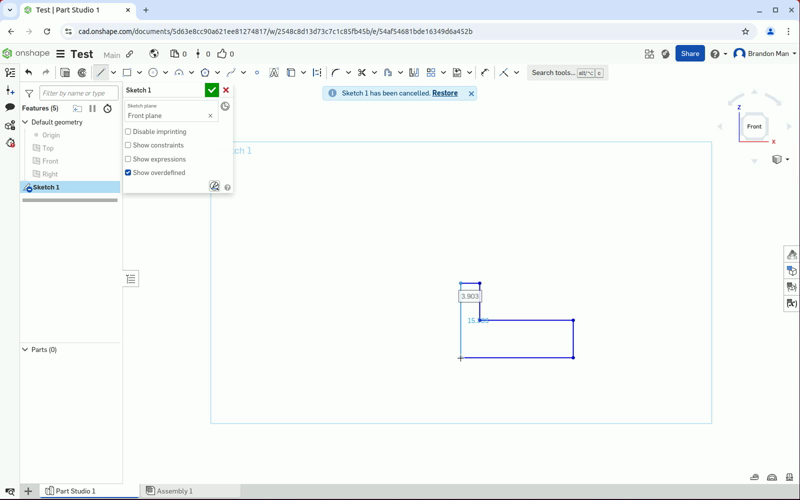
key_up(shift)
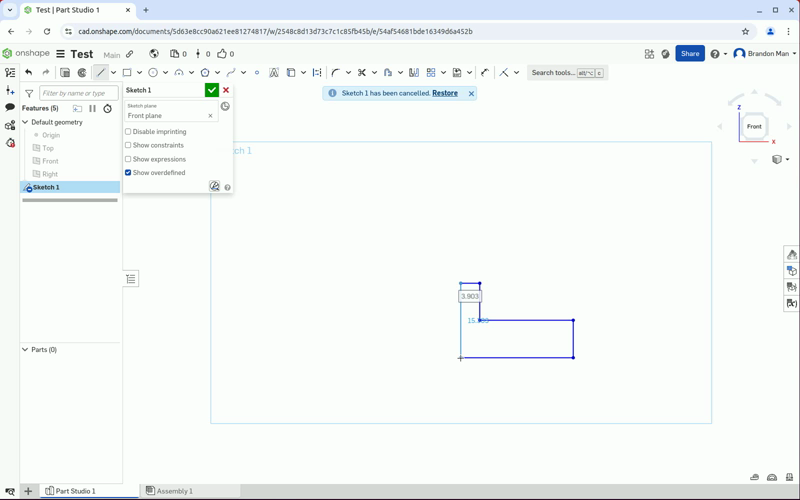
click(460, 357)
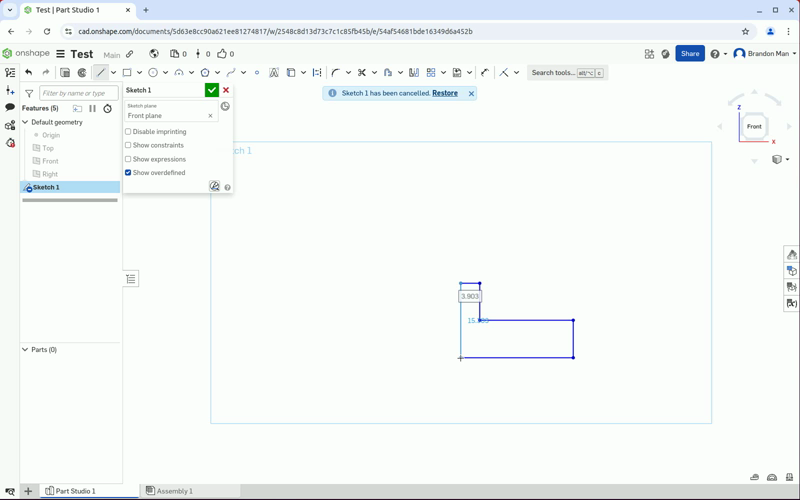
key(esc)
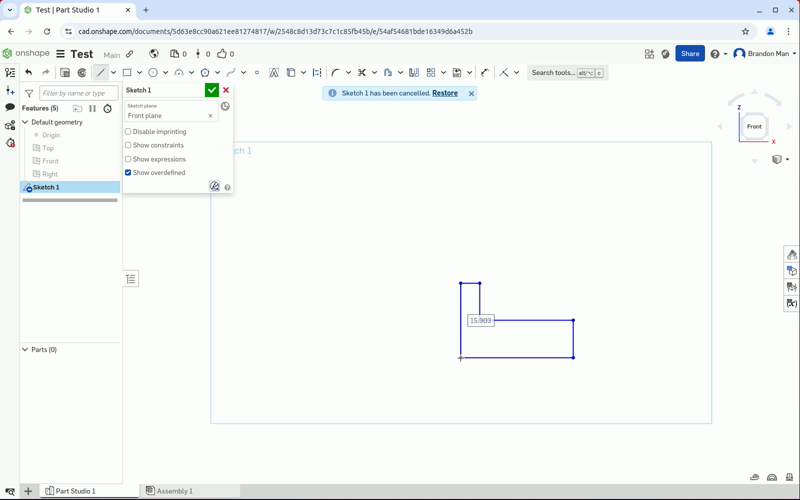
mouse_move(522, 329)
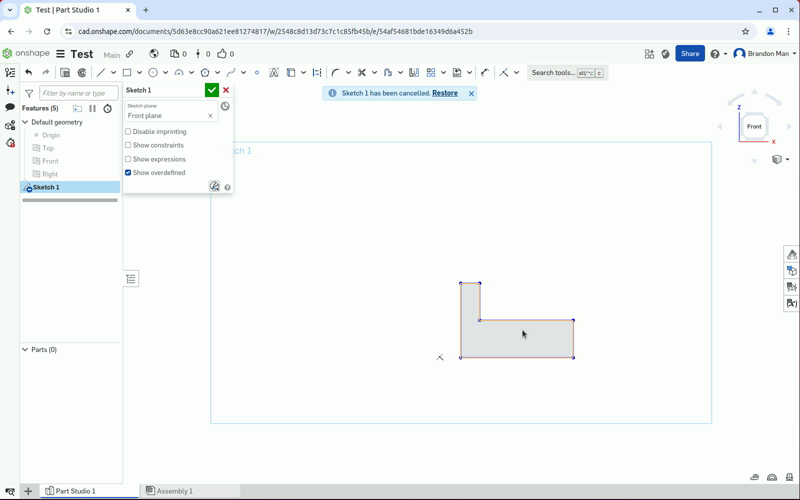
click(522, 329)
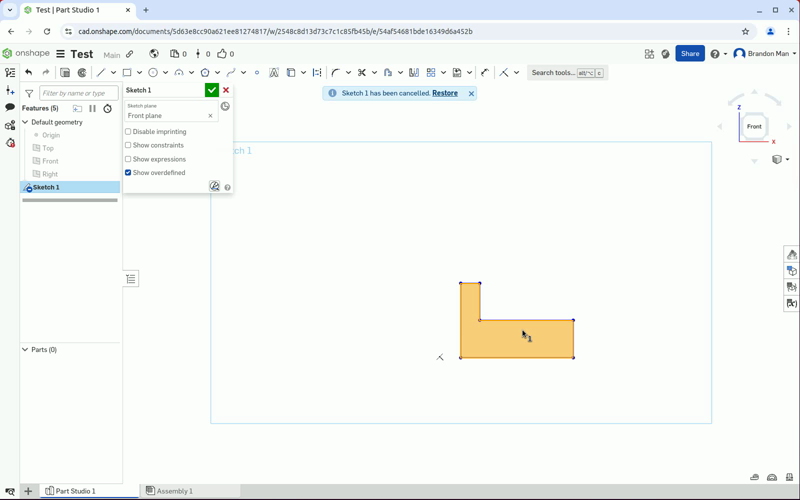
mouse_move(73, 352)
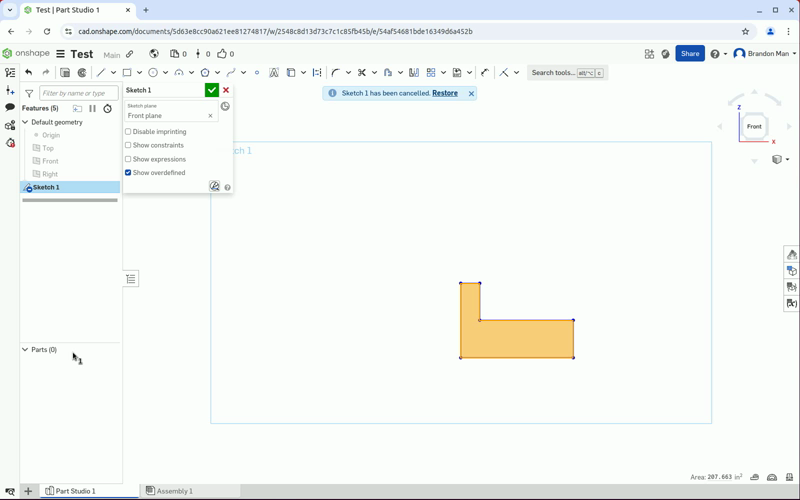
key(shift+y)
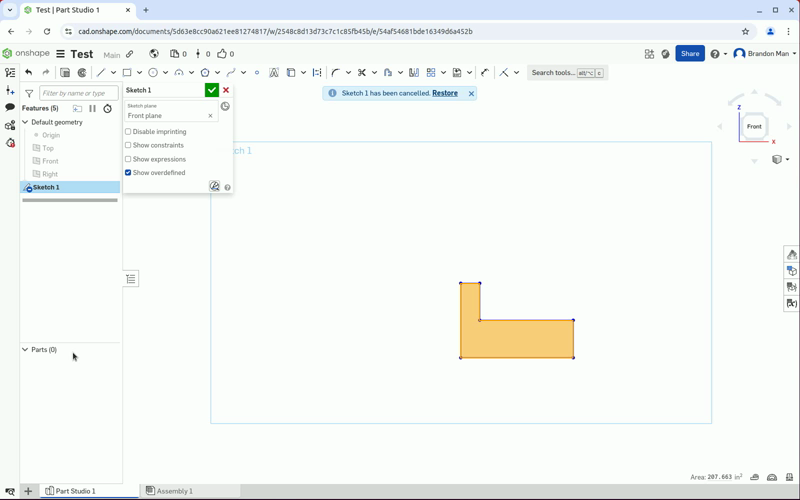
key(shift+e)
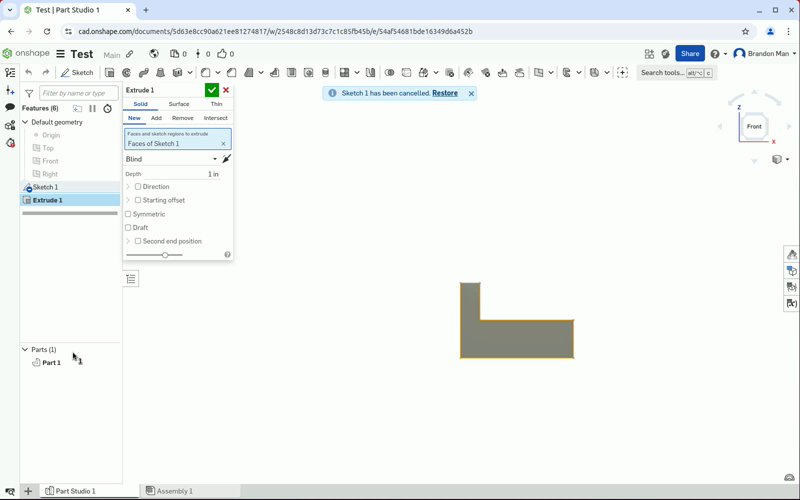
mouse_move(143, 106)
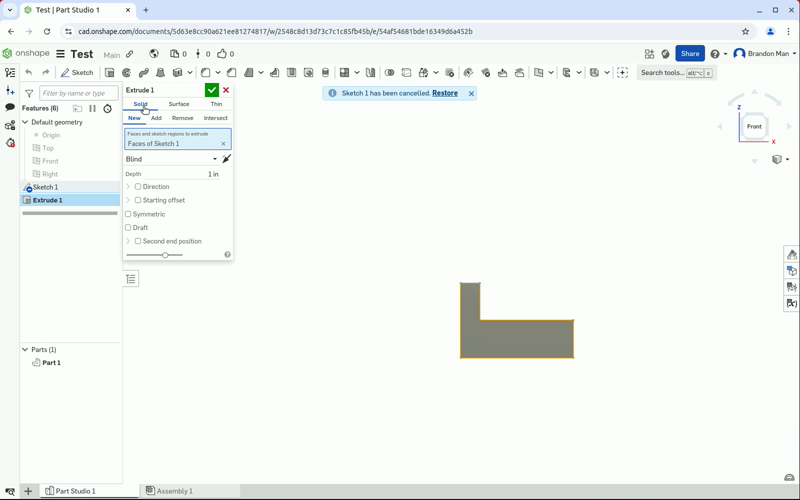
click(143, 106)
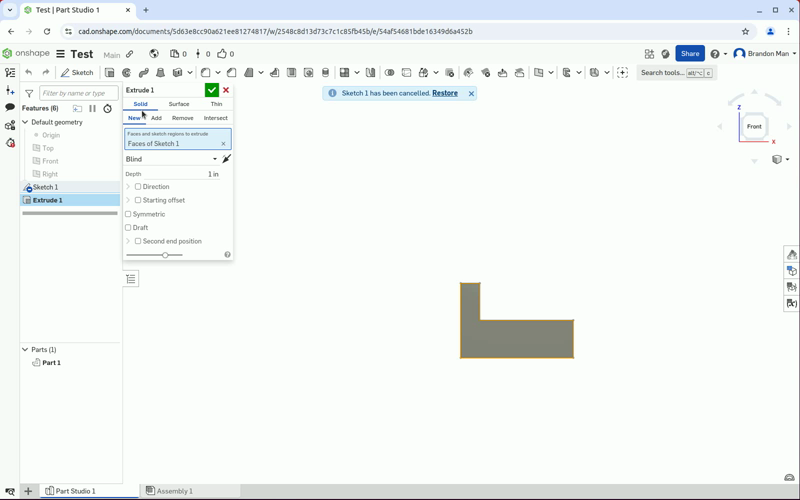
mouse_move(137, 120)
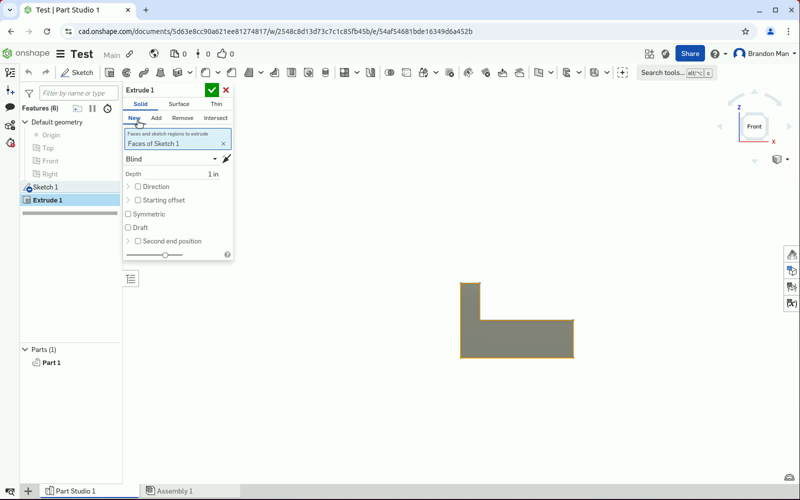
click(137, 120)
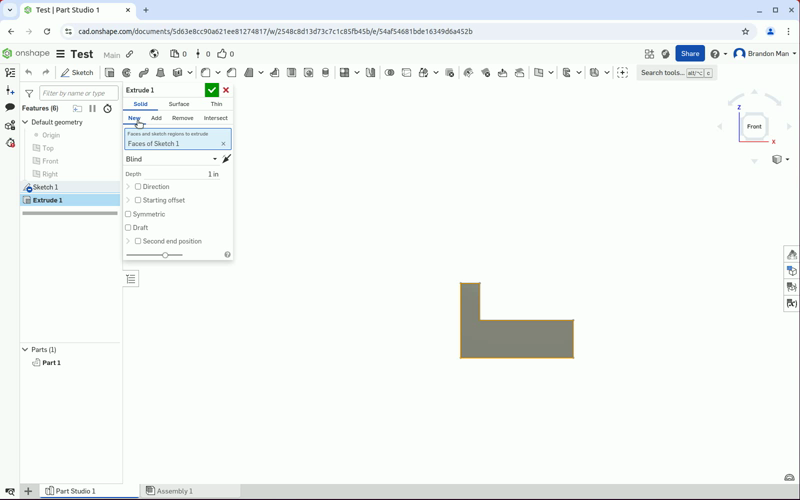
key(tab, 4)
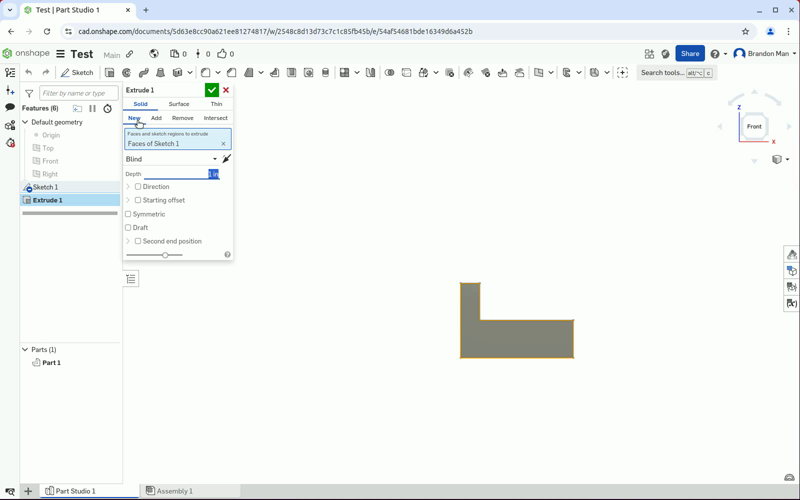
text(15.405)
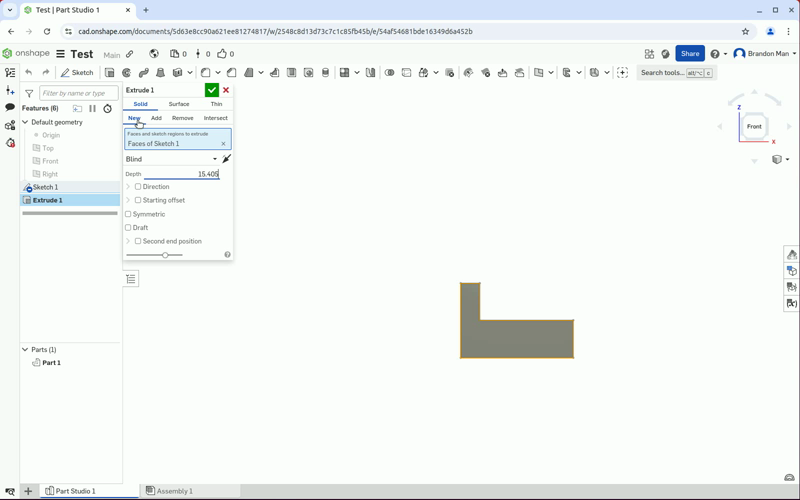
key(enter)
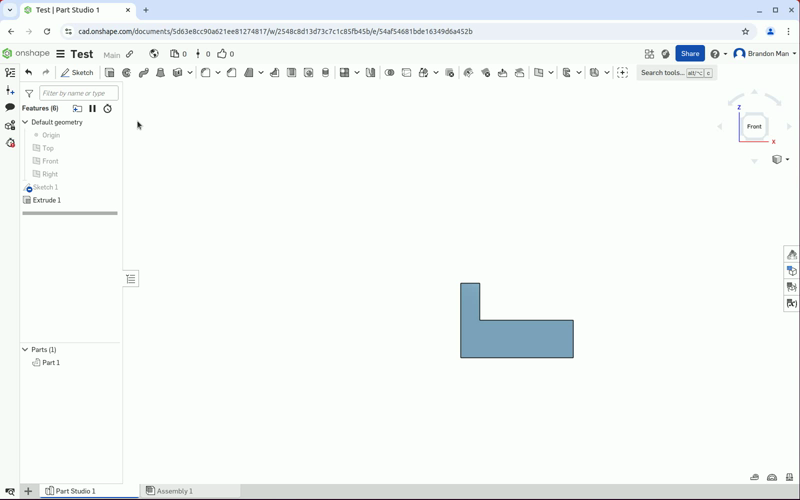
key(shift+h)
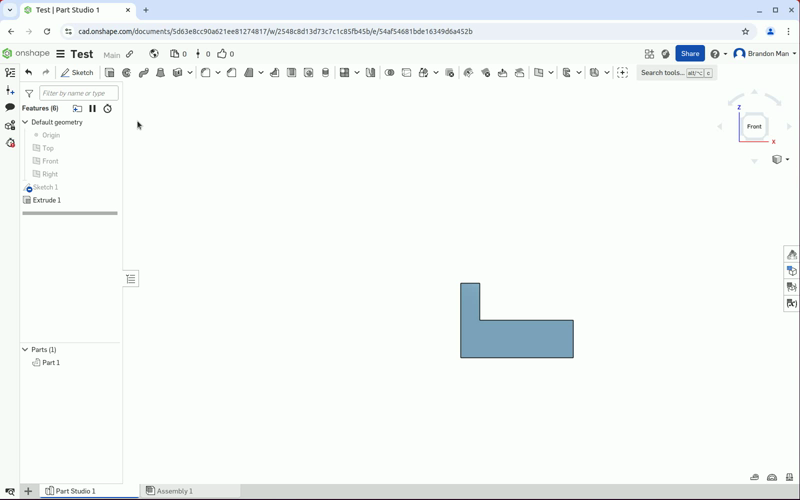
key(shift+h)
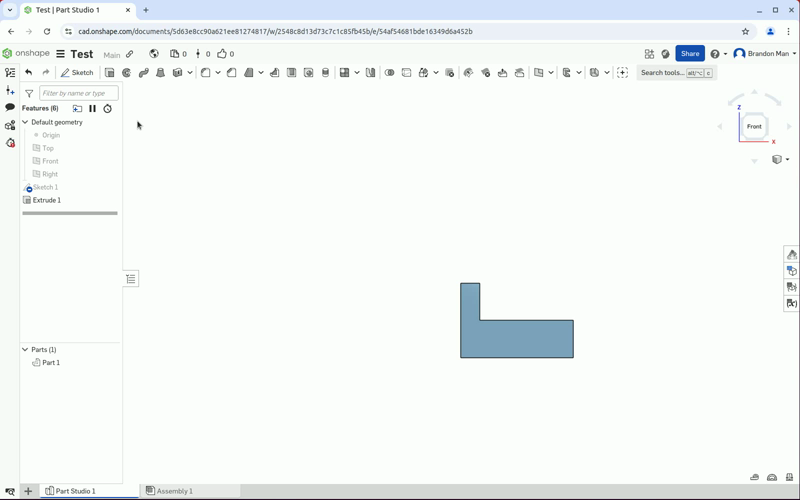
mouse_move(73, 189)
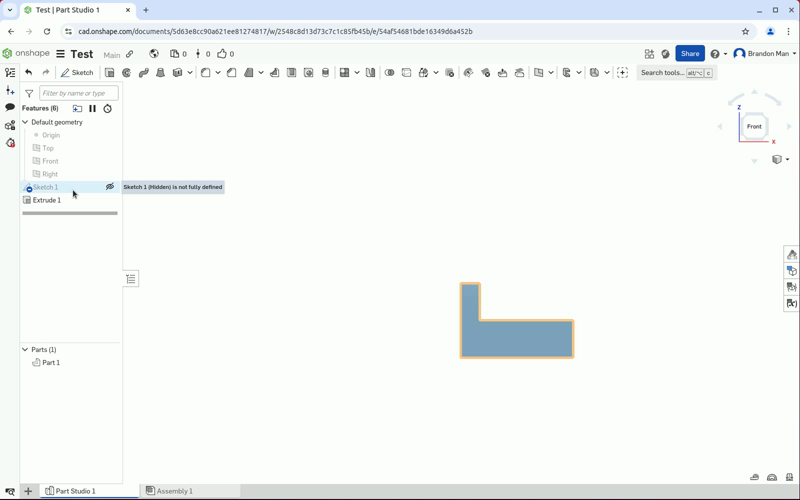
click(73, 189)
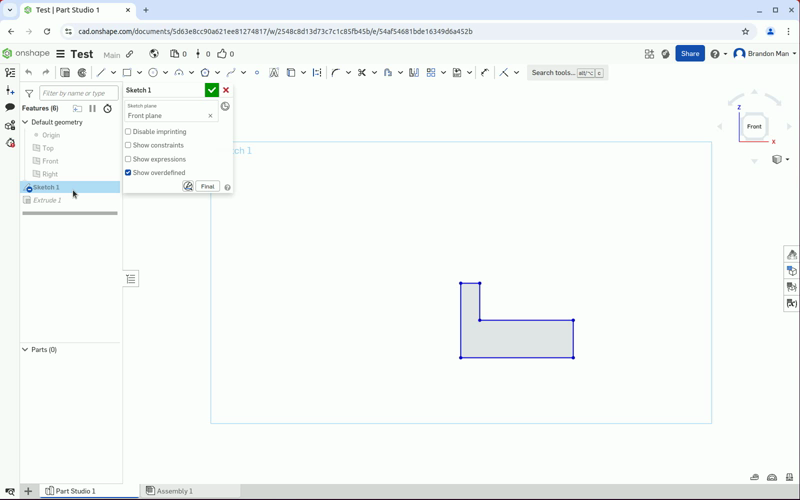
mouse_move(229, 92)
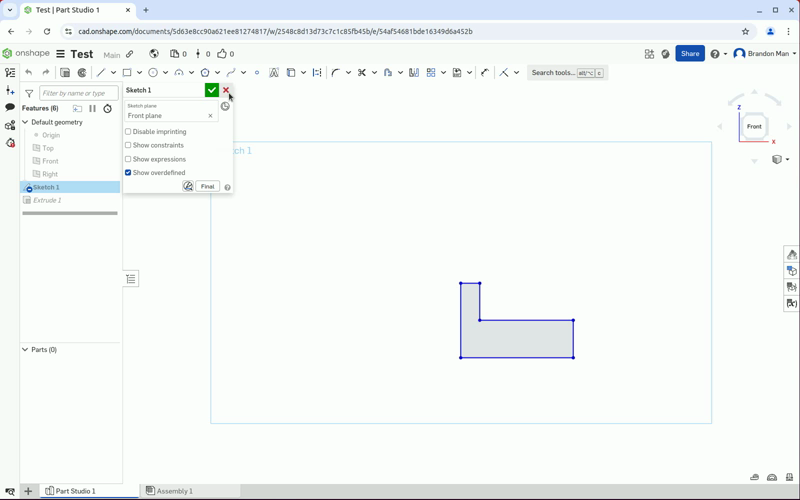
click(229, 92)
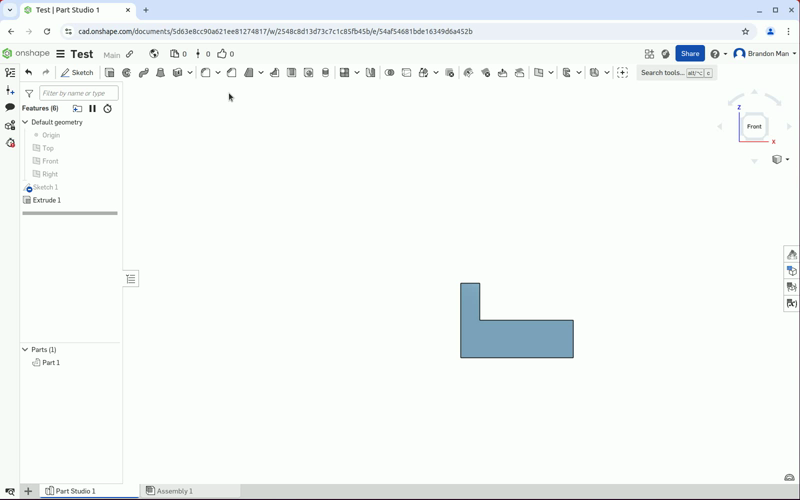
mouse_move(73, 352)
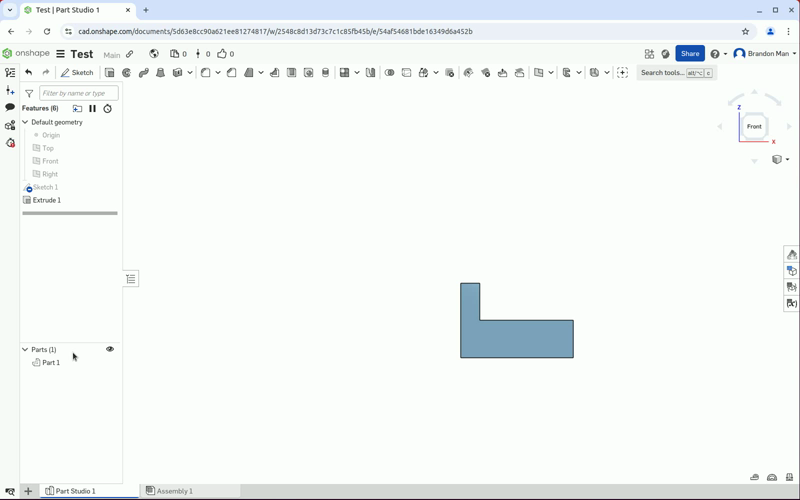
key(y)
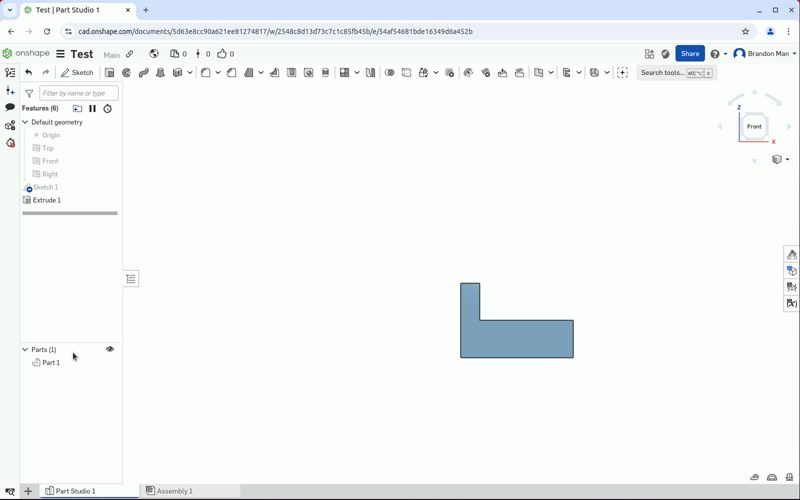
key(shift+p)
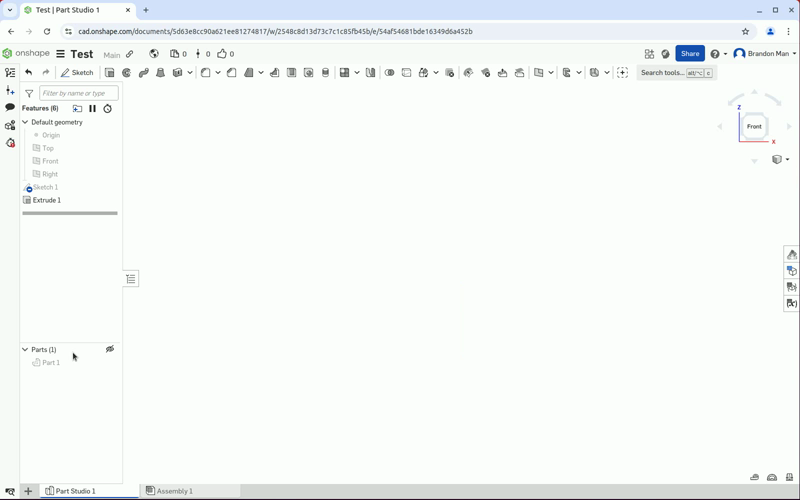
key(space)
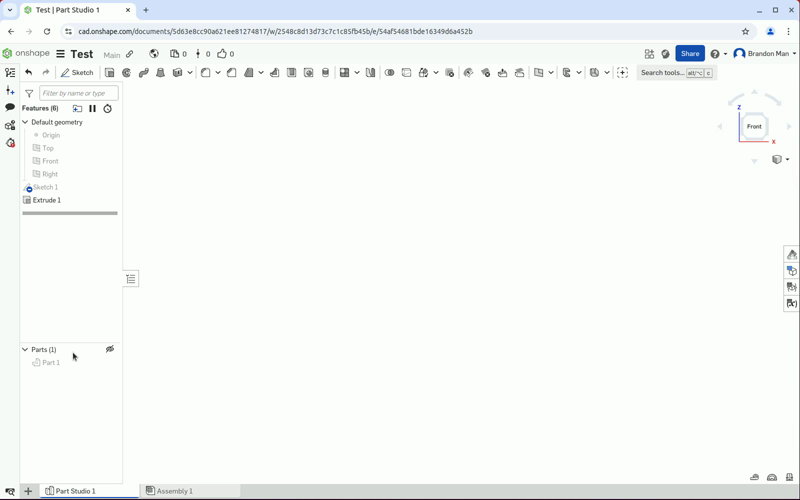
key_down(shift)
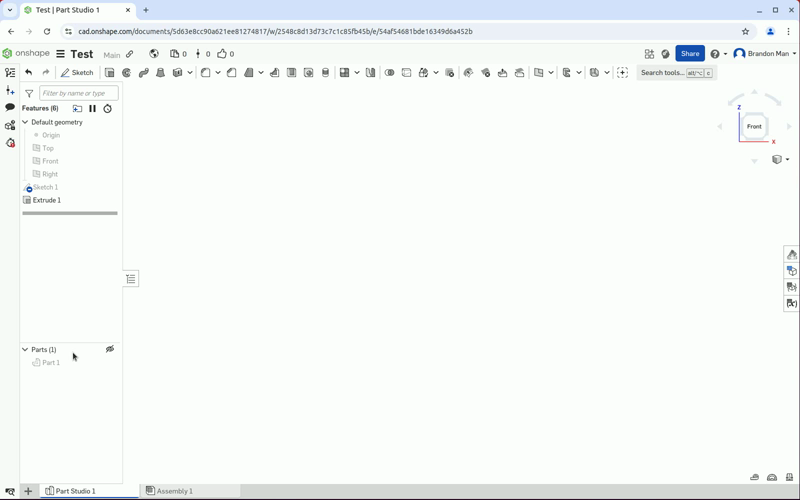
key(left)
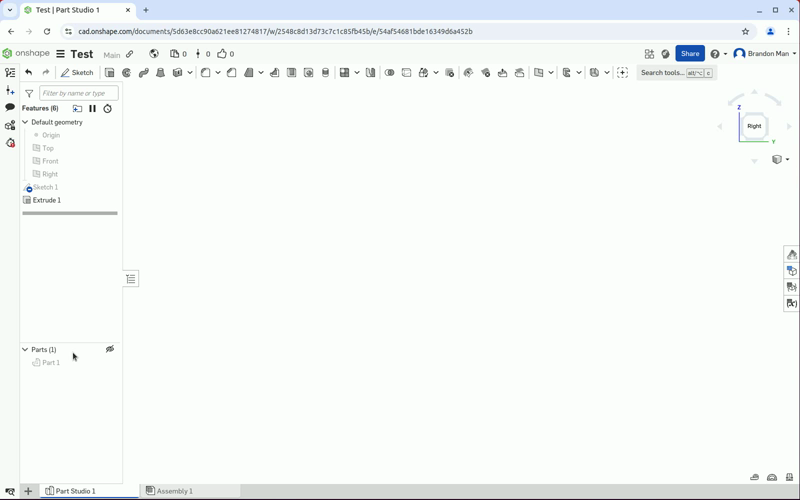
key_up(shift)
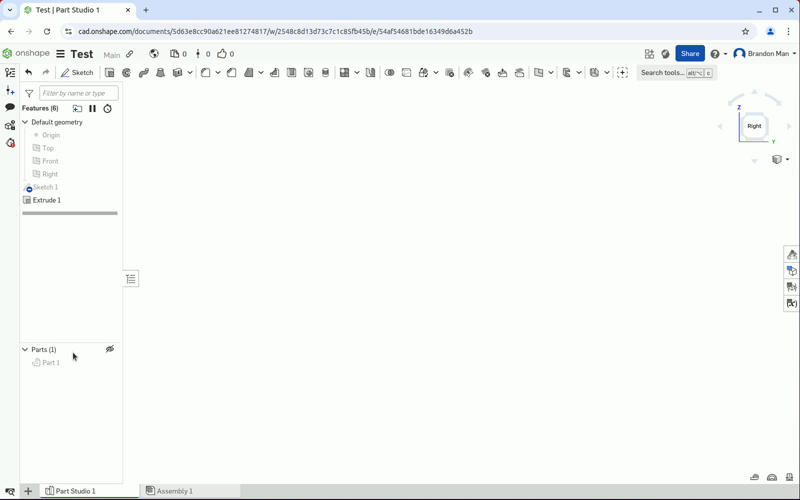
mouse_move(73, 352)
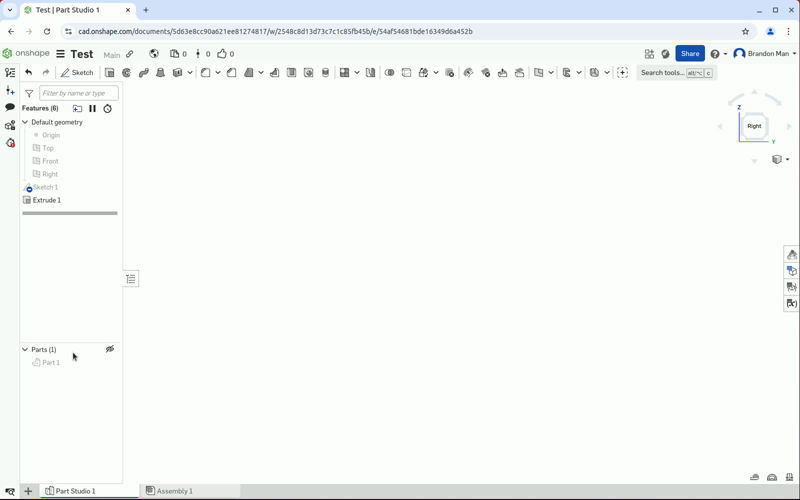
key(shift+y)
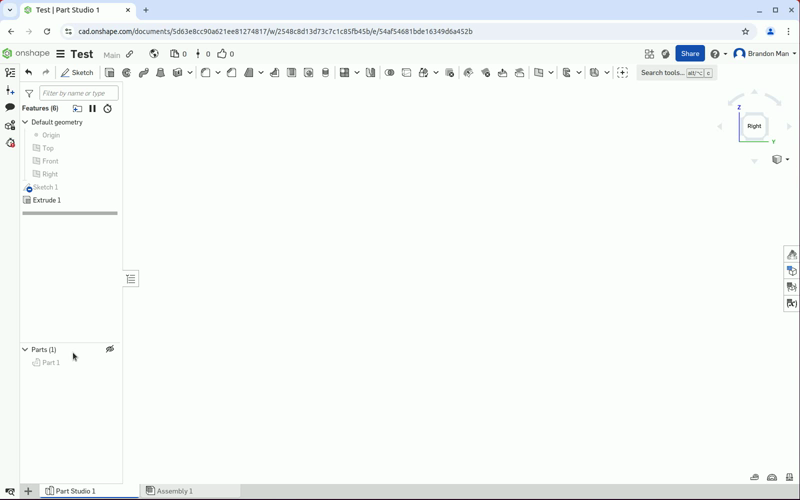
key(shift+s)
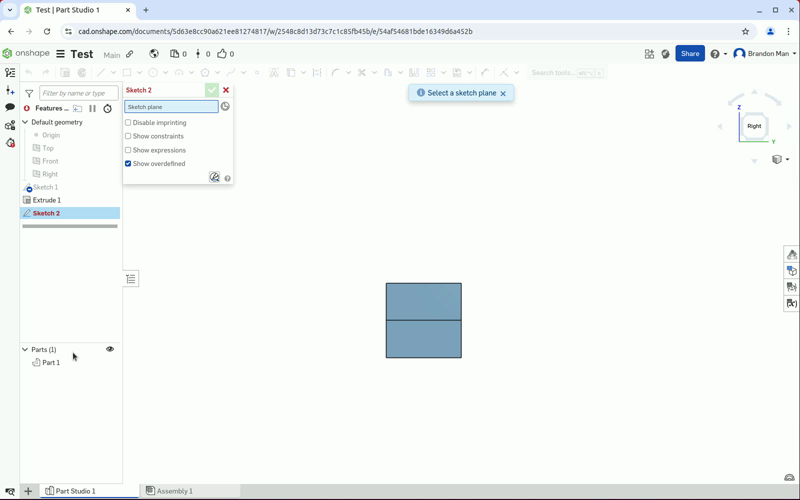
mouse_move(73, 176)
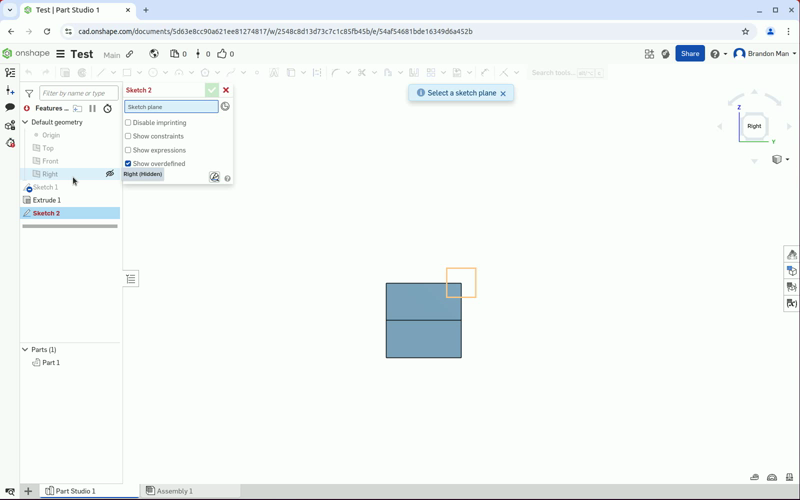
click(73, 176)
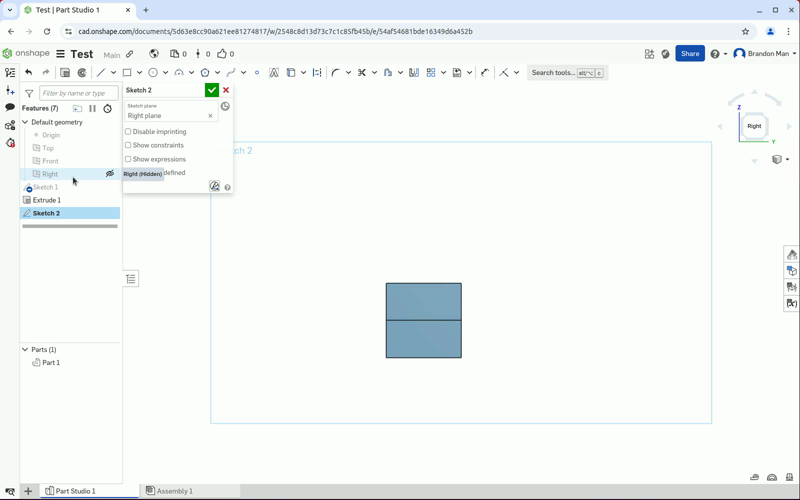
mouse_move(73, 352)
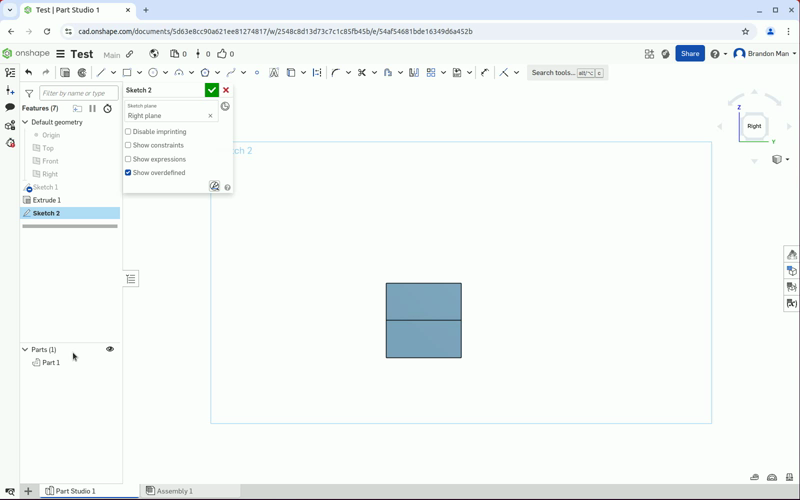
key(y)
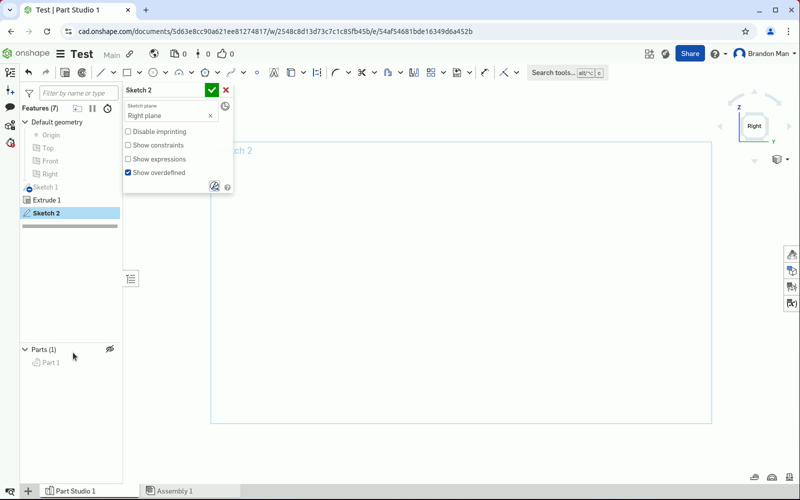
key(l)
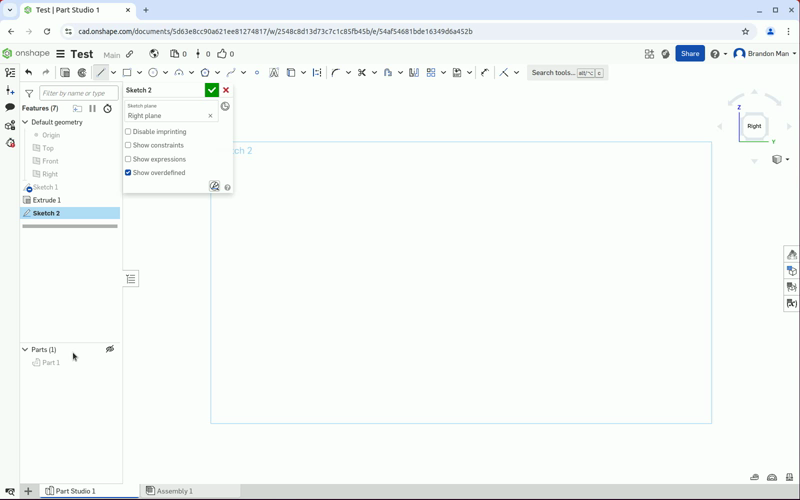
key_down(shift)
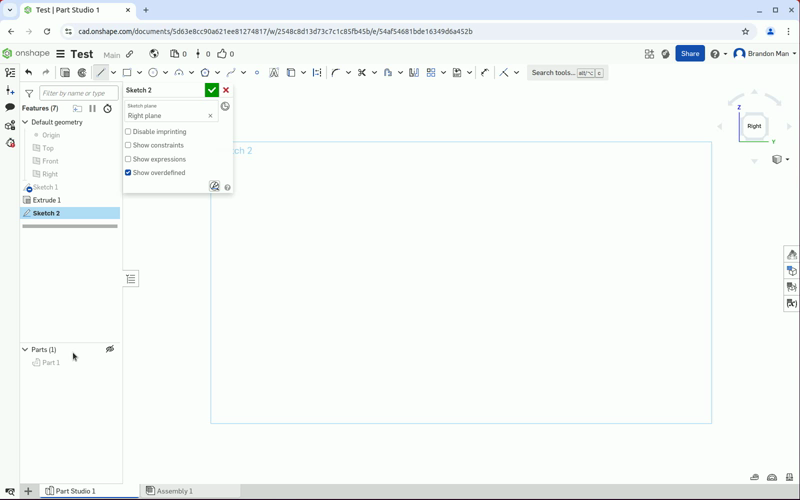
mouse_move(404, 301)
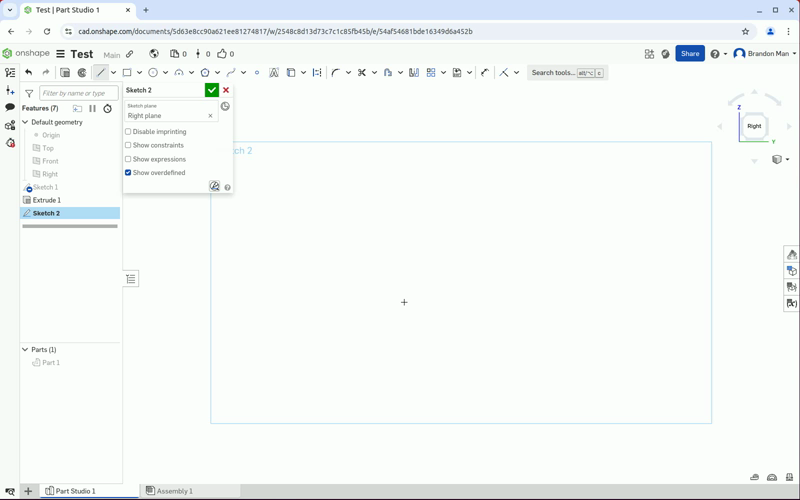
click(404, 301)
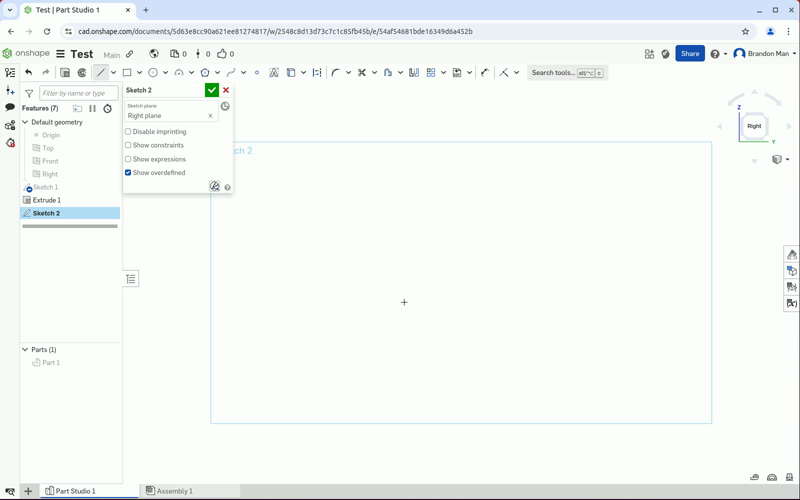
key_up(shift)
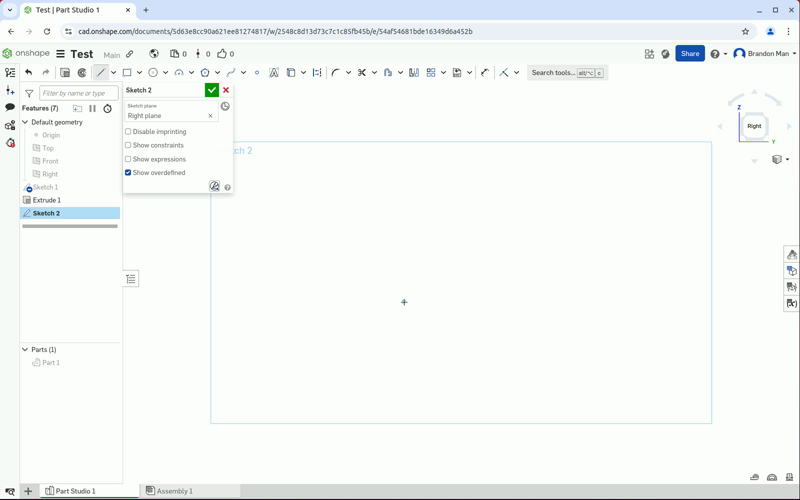
key_down(shift)
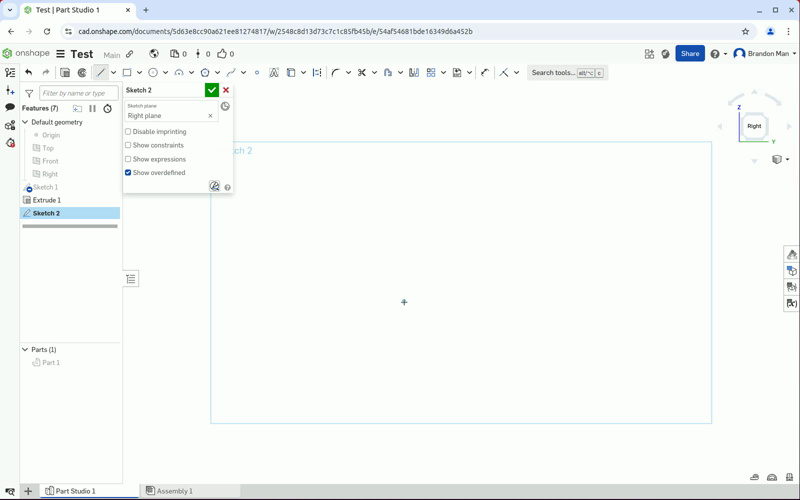
mouse_move(434, 301)
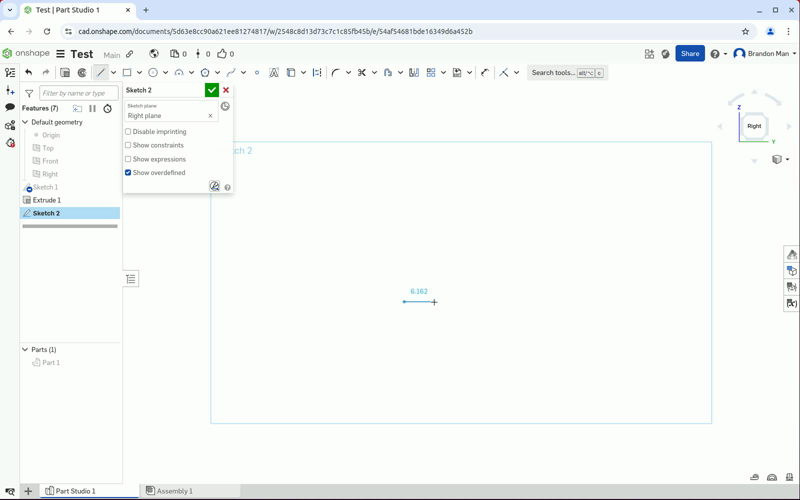
mouse_move(442, 301)
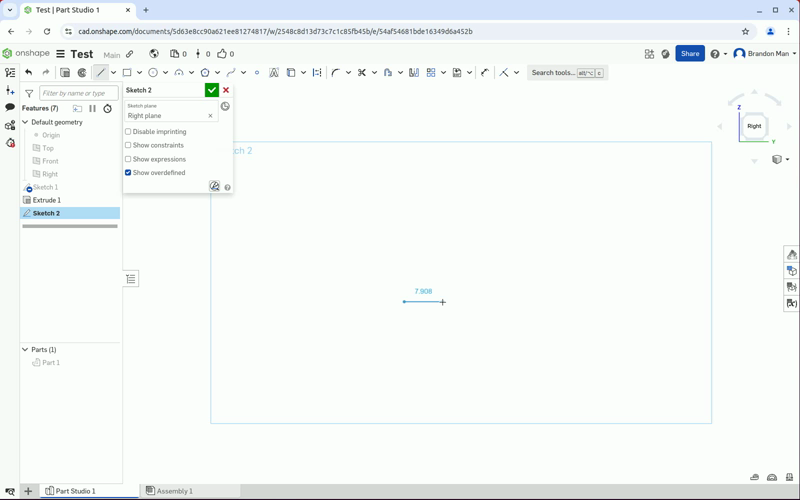
click(442, 301)
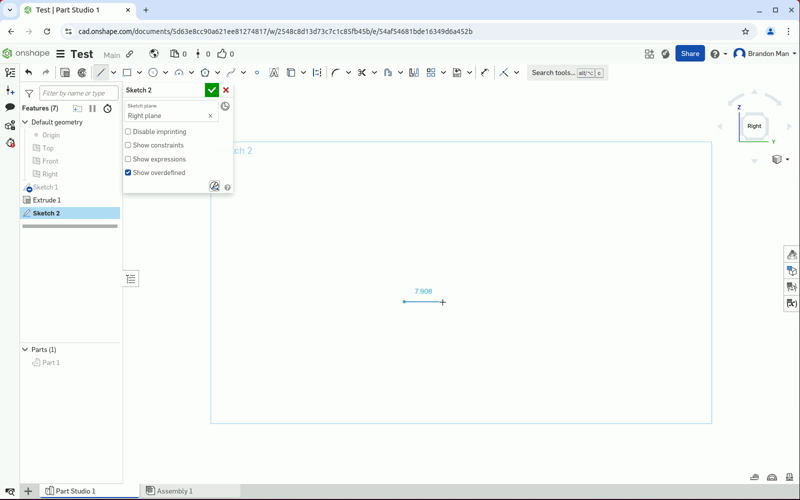
key_up(shift)
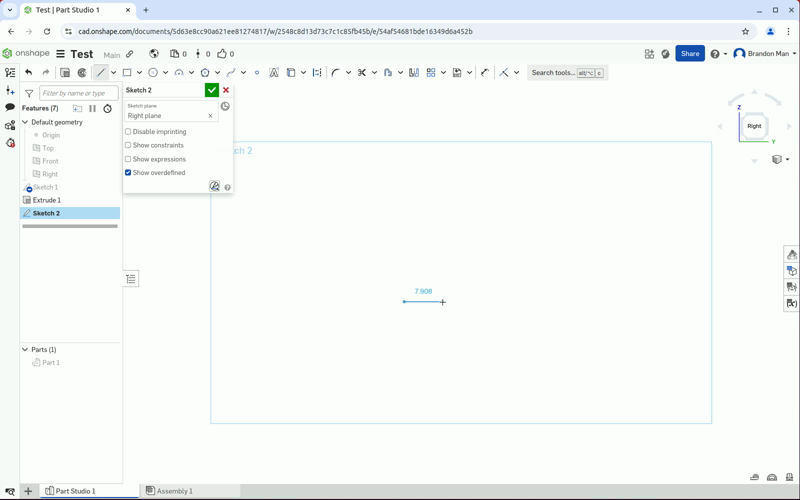
key_down(shift)
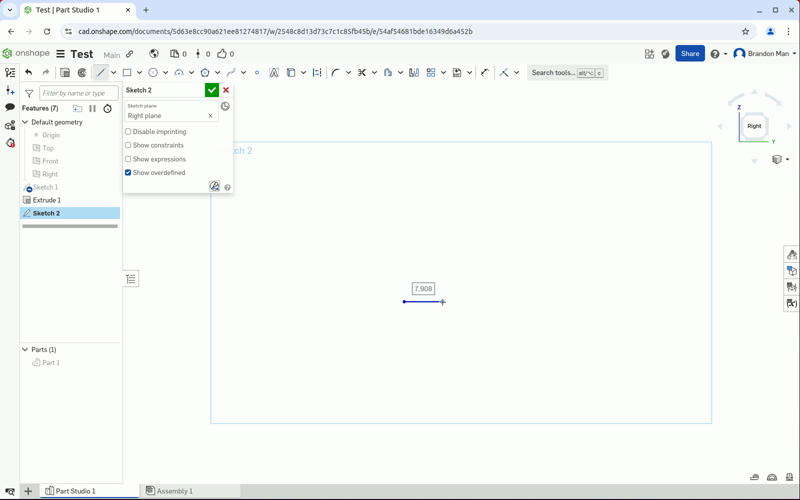
mouse_move(472, 301)
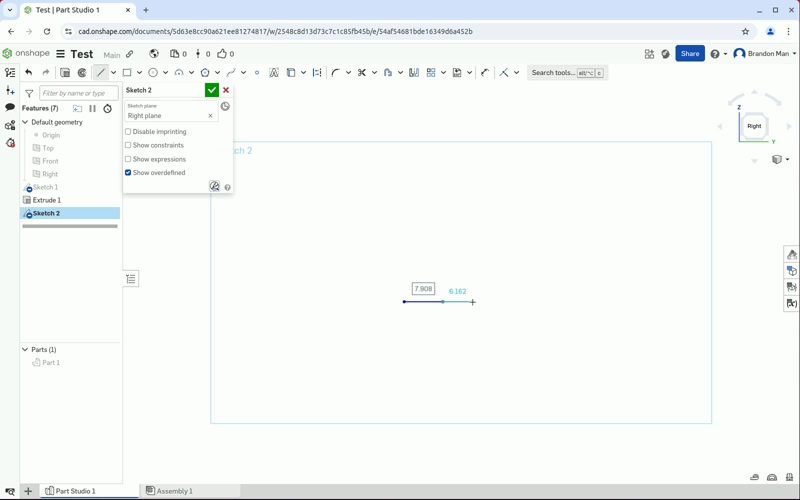
mouse_move(442, 282)
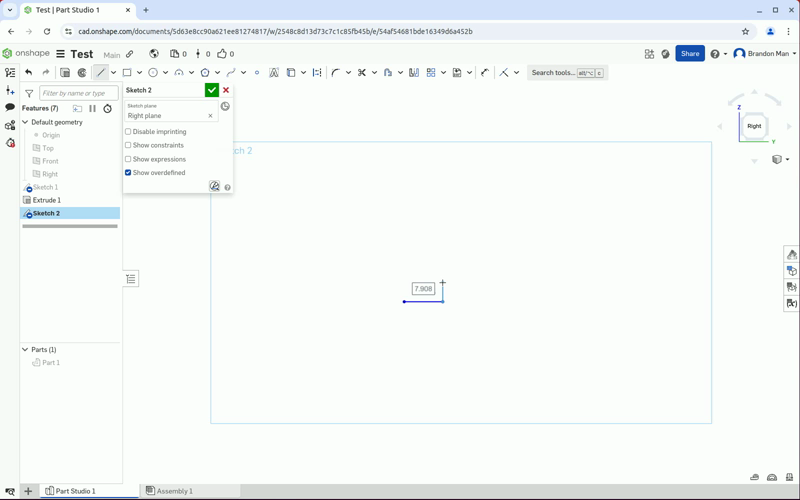
click(442, 282)
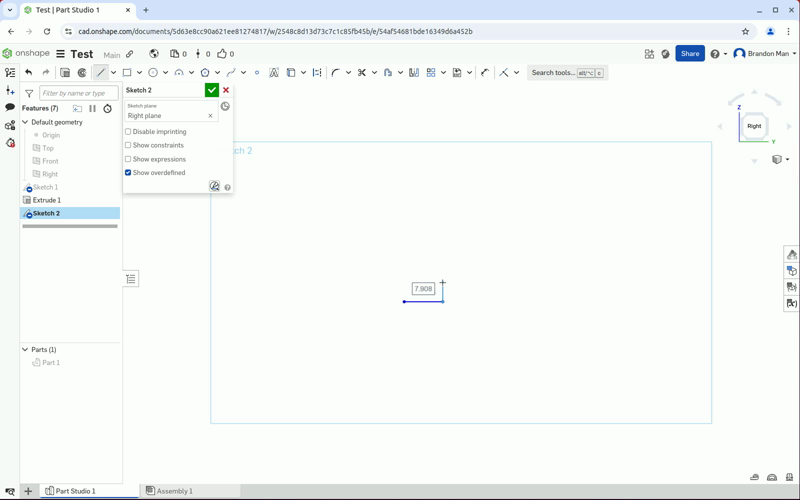
key_up(shift)
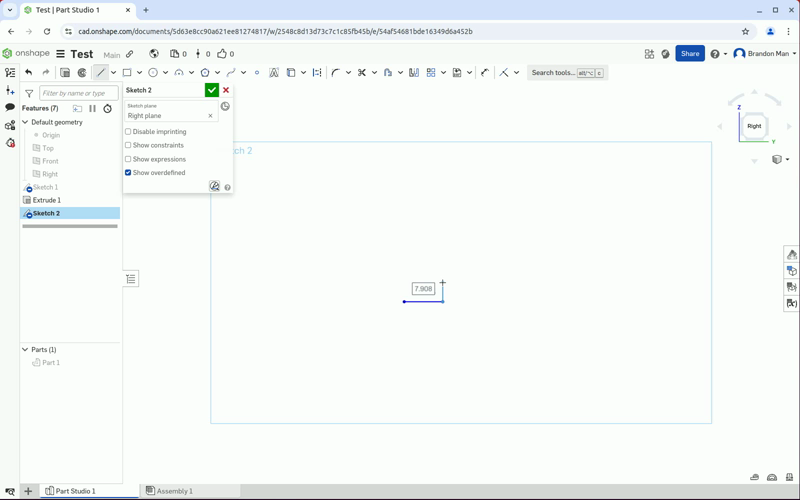
key_down(shift)
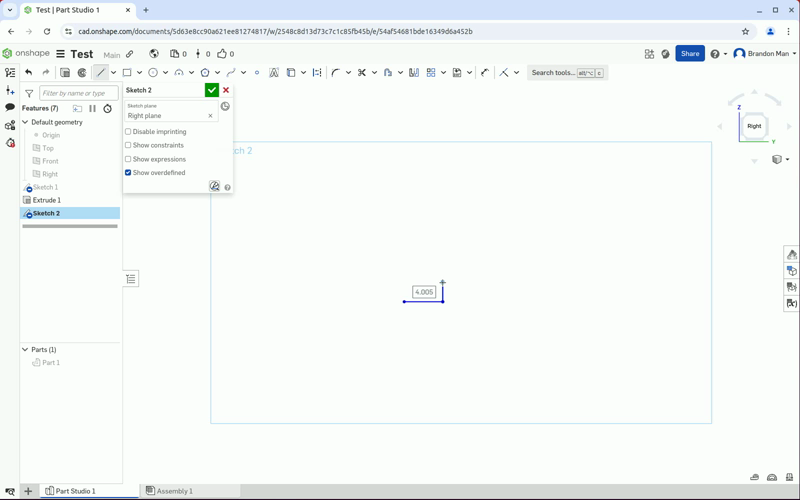
mouse_move(472, 282)
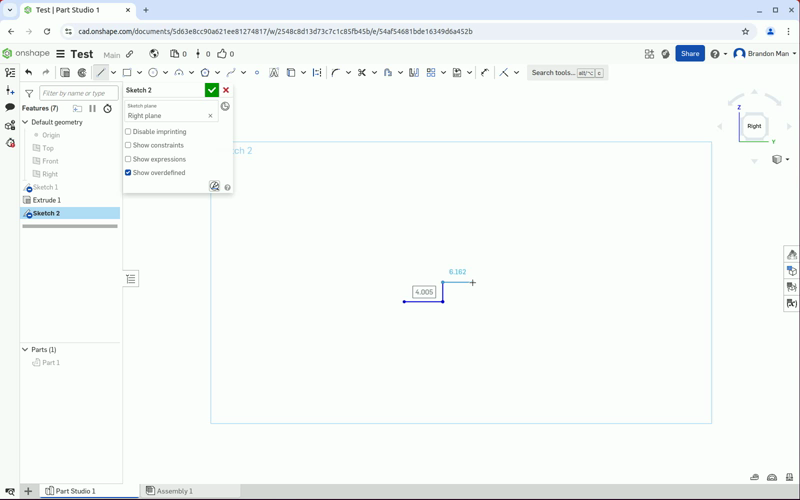
mouse_move(404, 282)
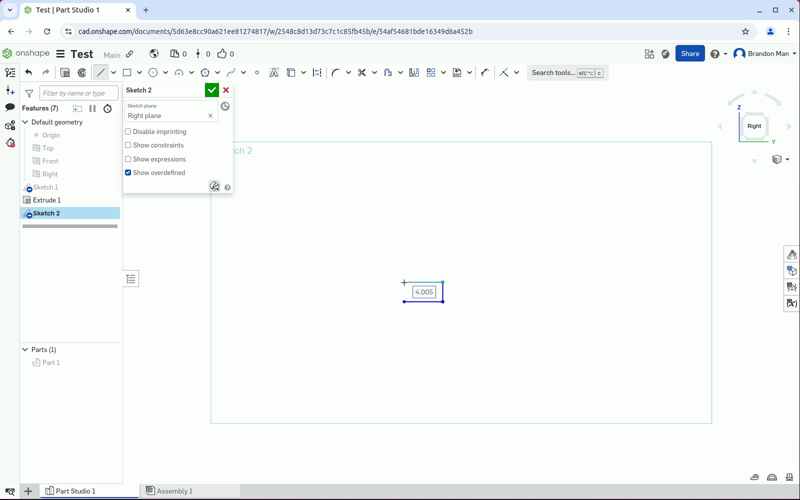
click(404, 282)
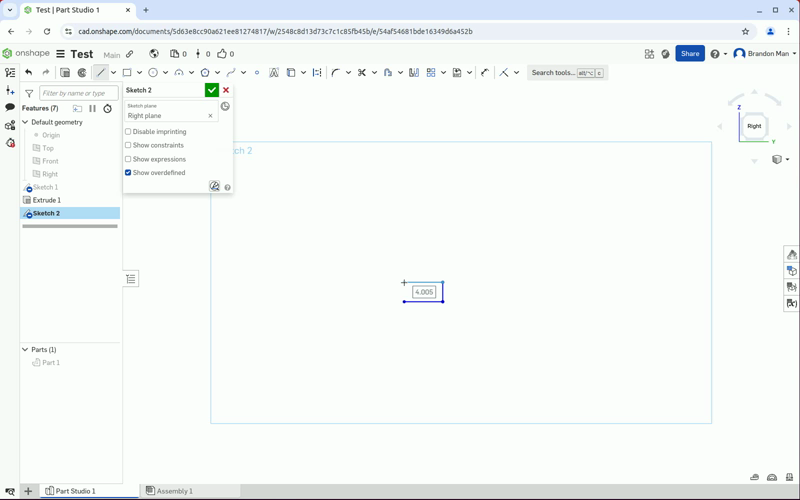
key_up(shift)
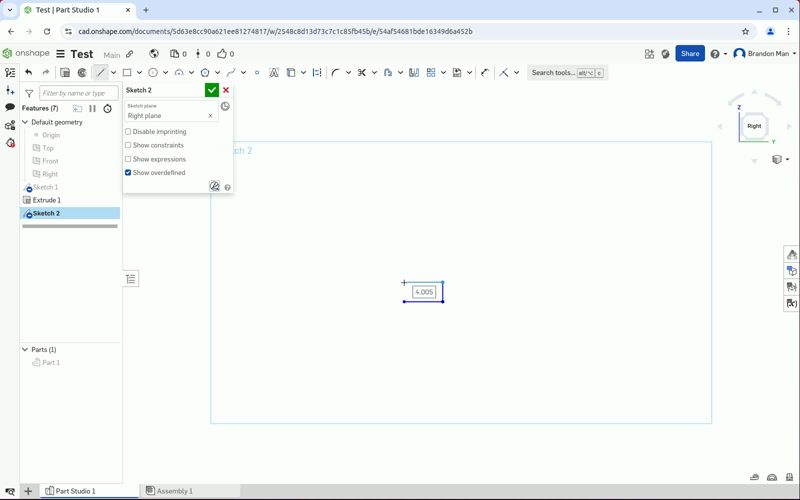
mouse_move(434, 282)
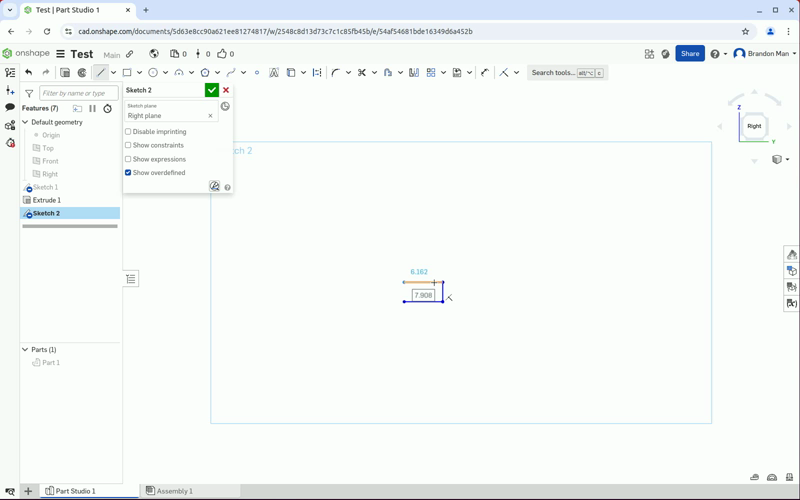
key_down(shift)
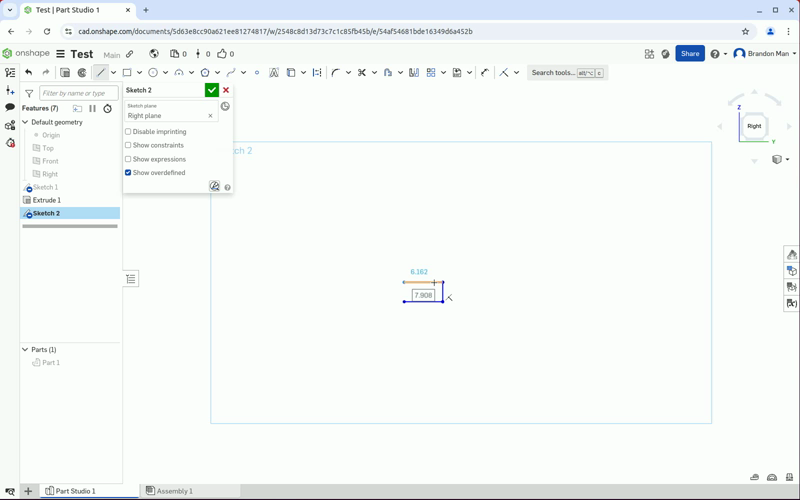
mouse_move(404, 301)
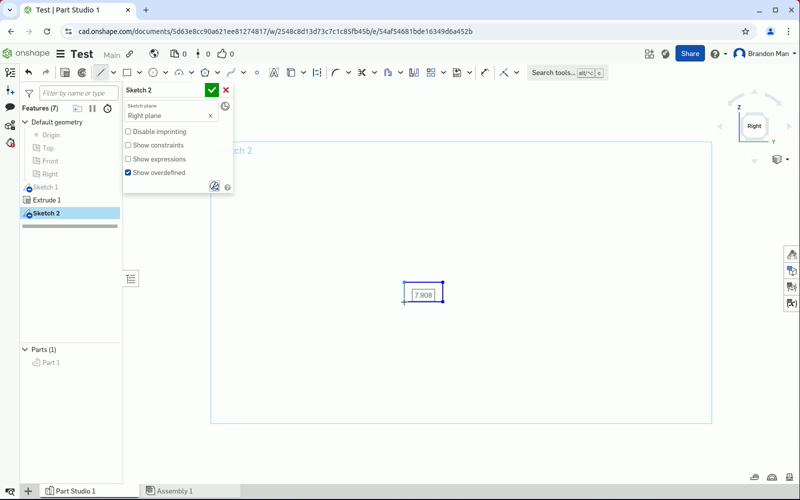
key_up(shift)
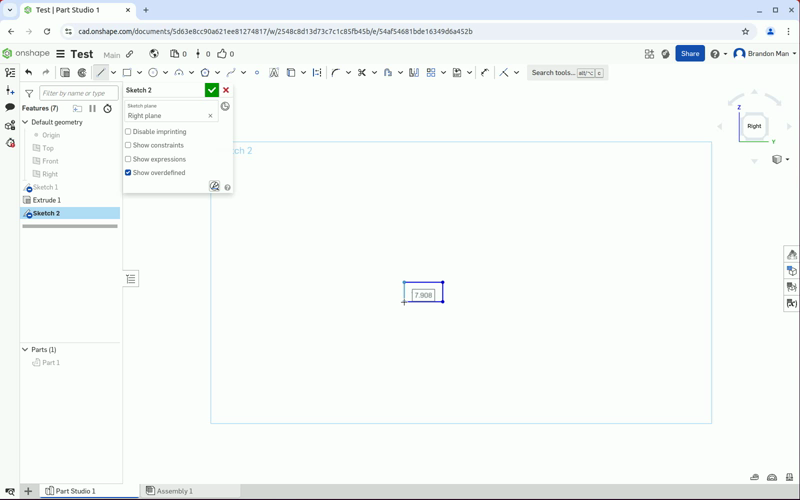
click(404, 301)
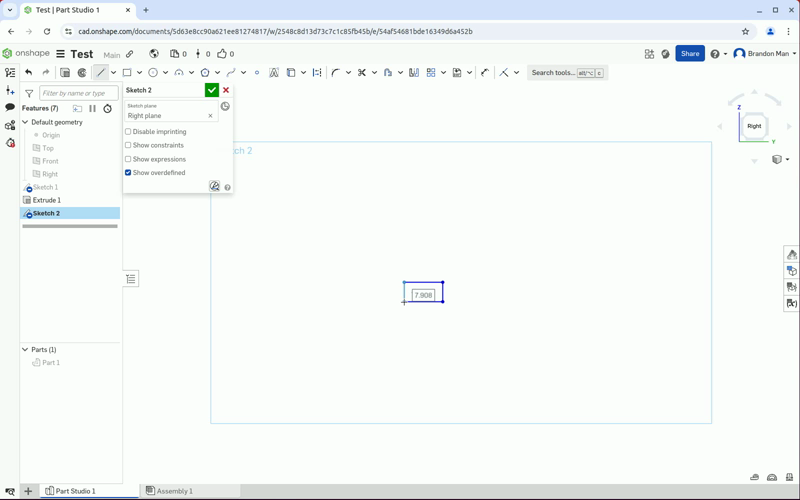
key(esc)
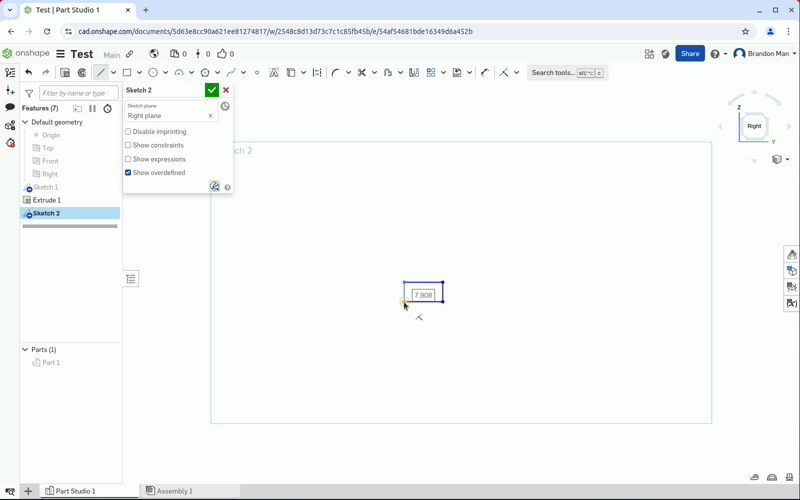
mouse_move(435, 298)
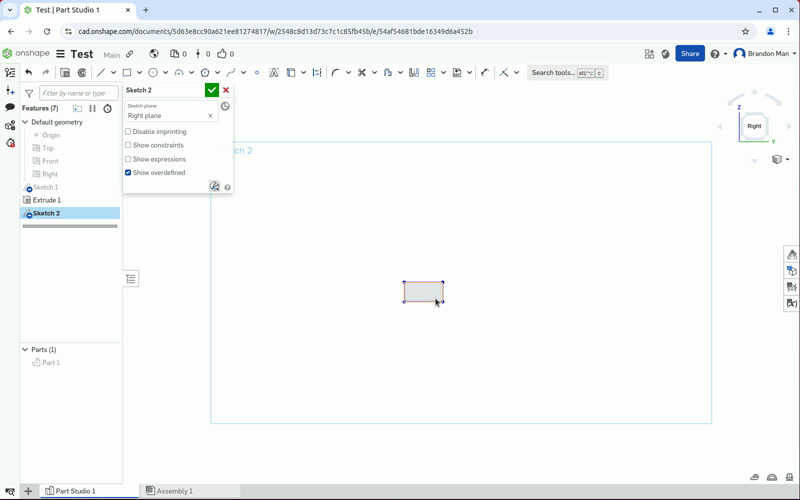
scroll(6)
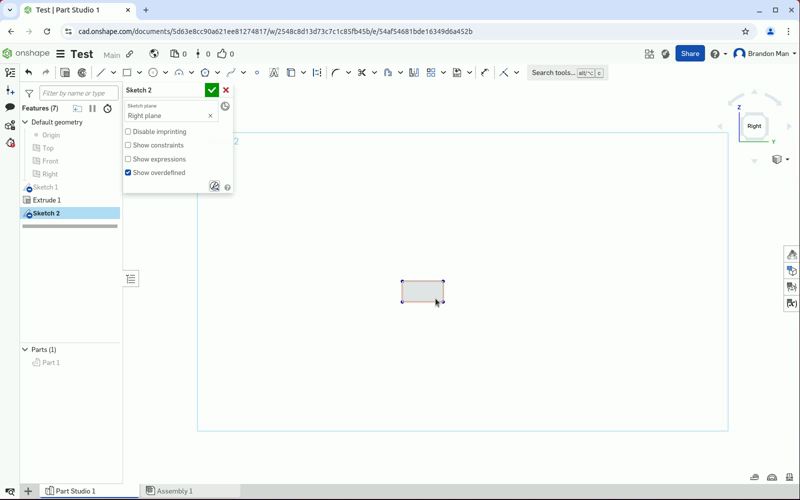
scroll(6)
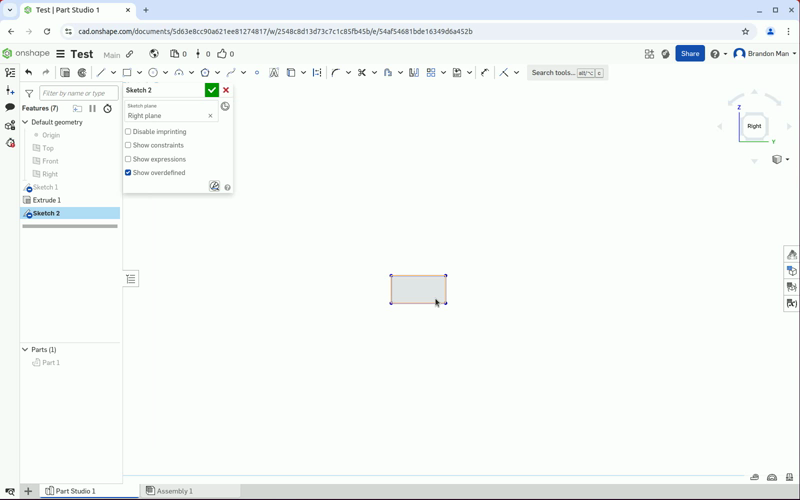
scroll(6)
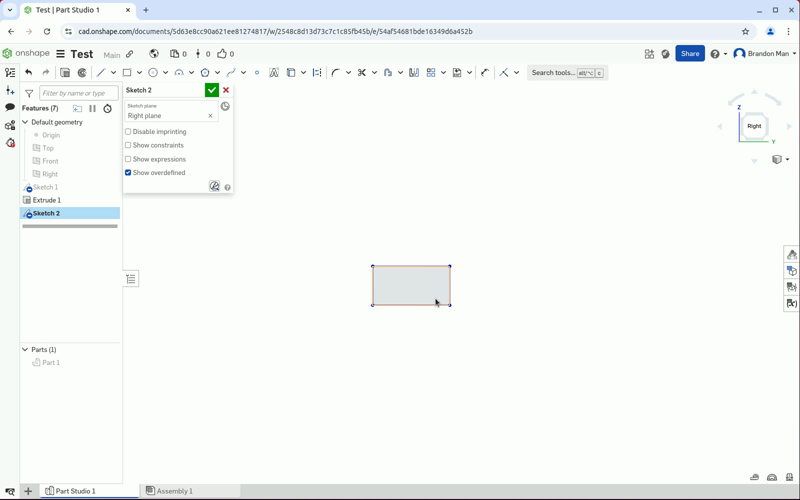
scroll(6)
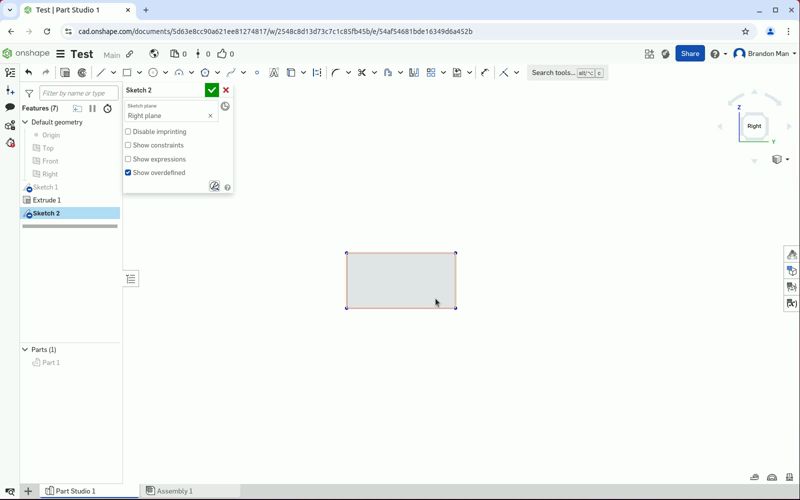
scroll(6)
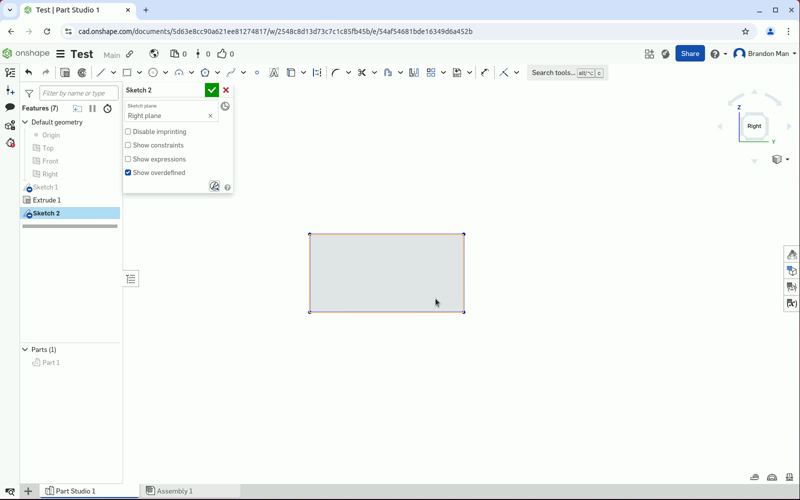
scroll(6)
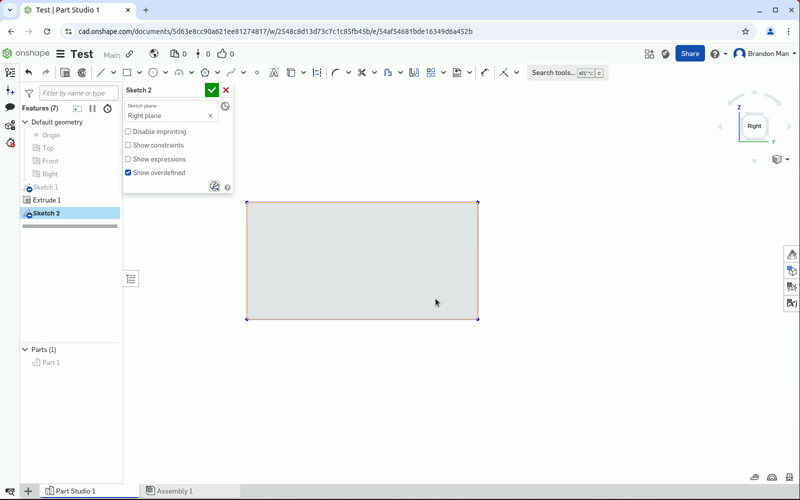
scroll(6)
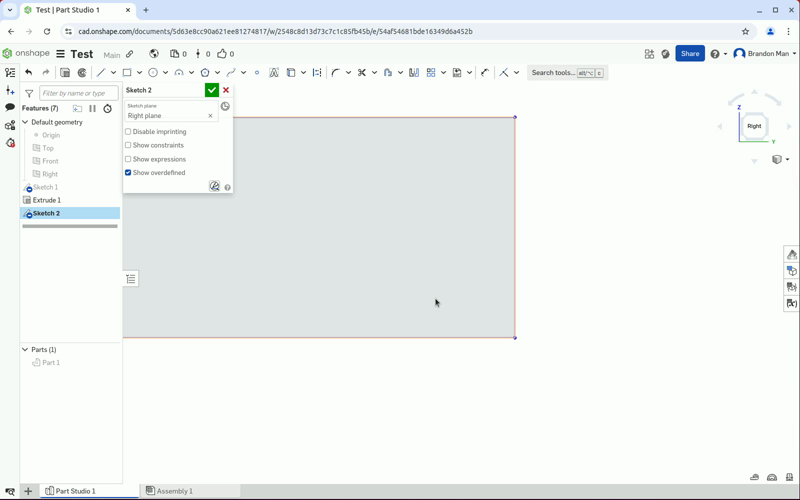
click(435, 298)
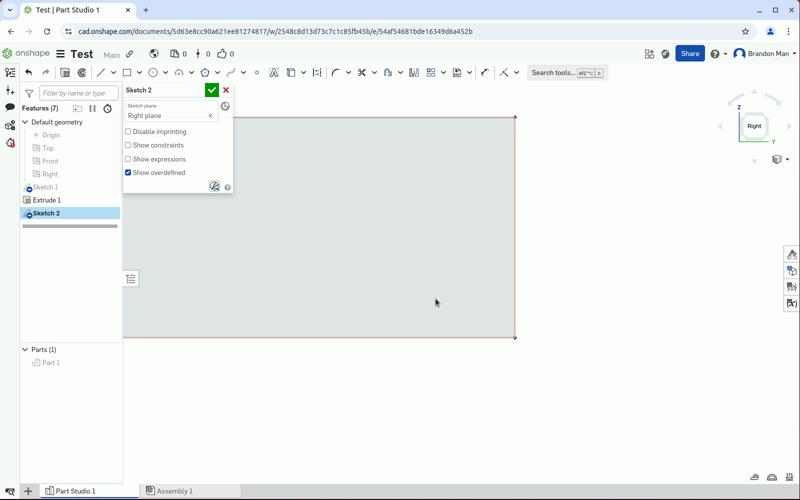
scroll(-6)
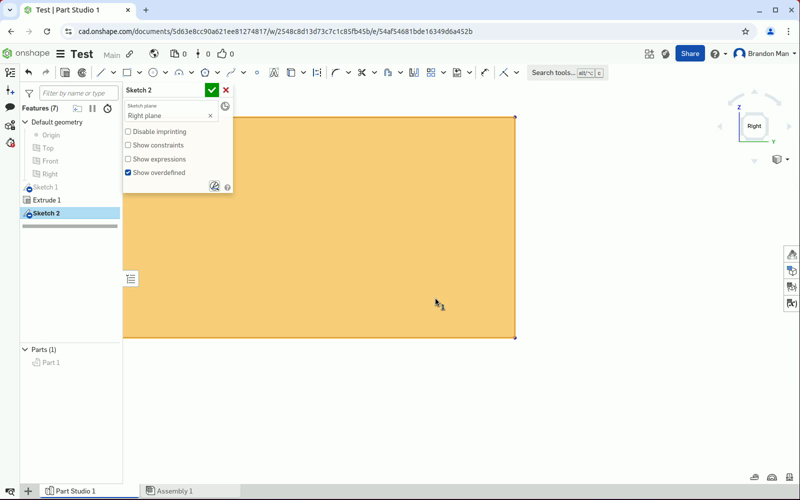
scroll(-6)
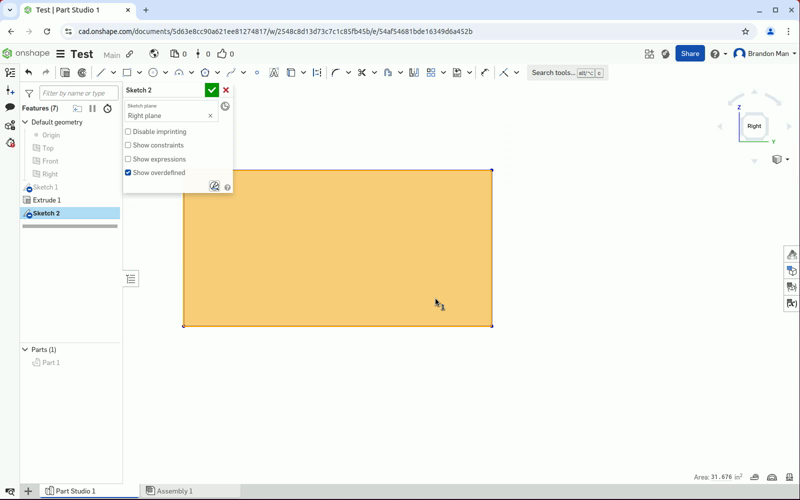
scroll(-6)
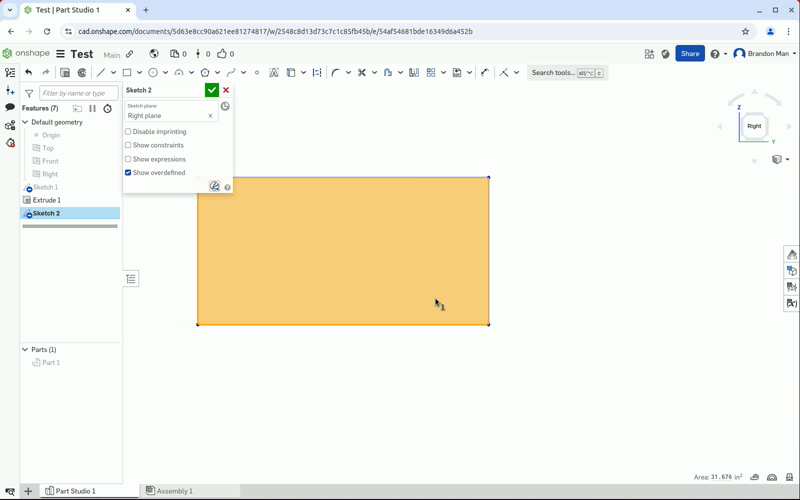
scroll(-6)
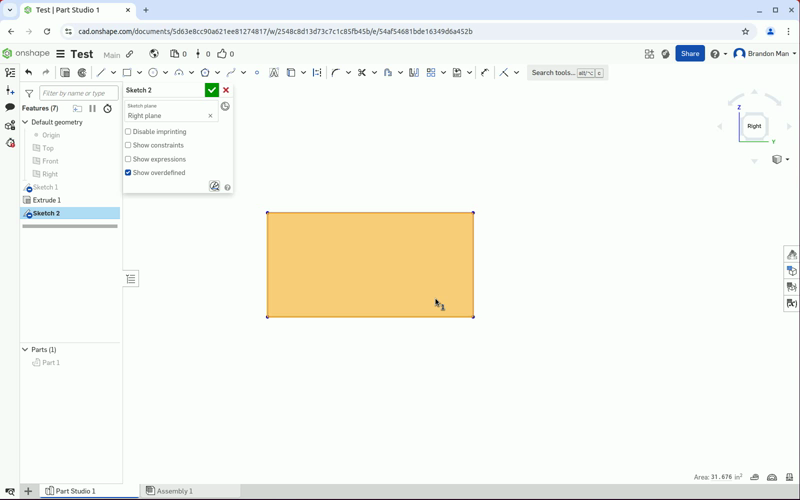
scroll(-6)
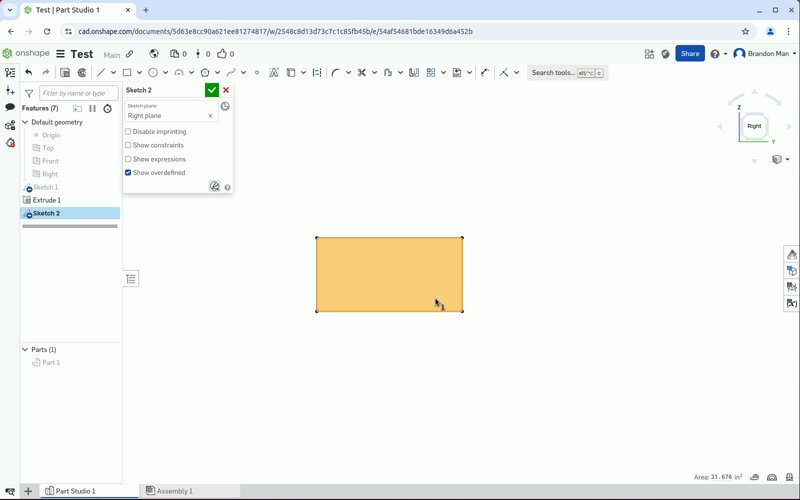
scroll(-6)
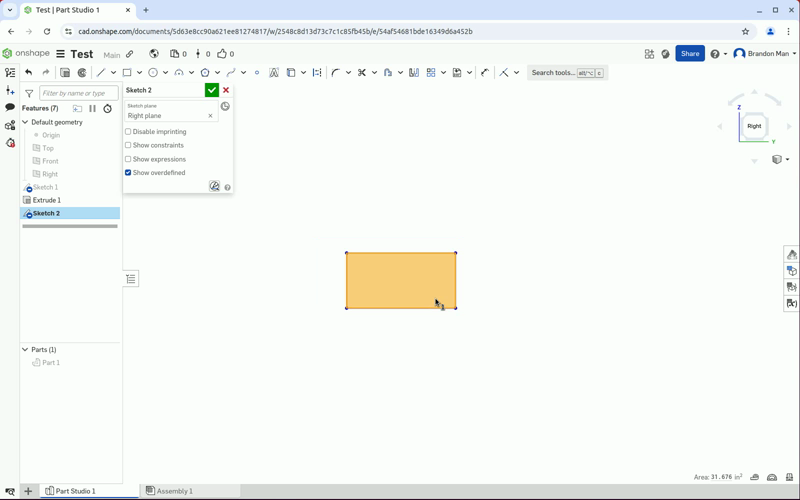
scroll(-6)
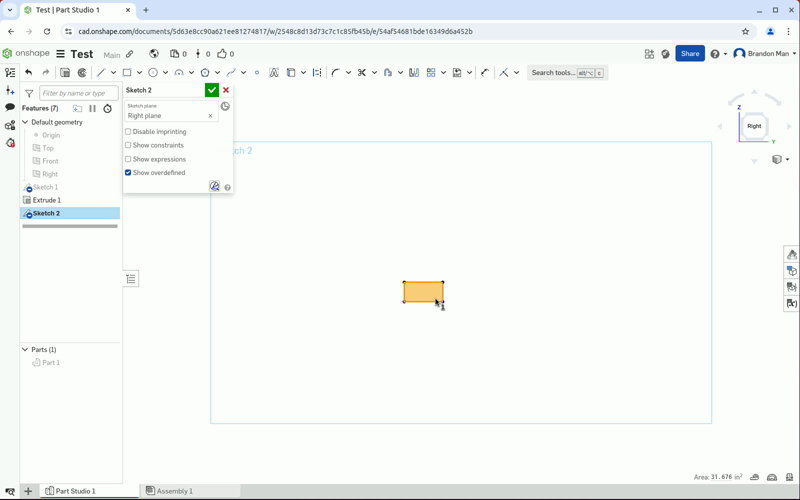
mouse_move(73, 352)
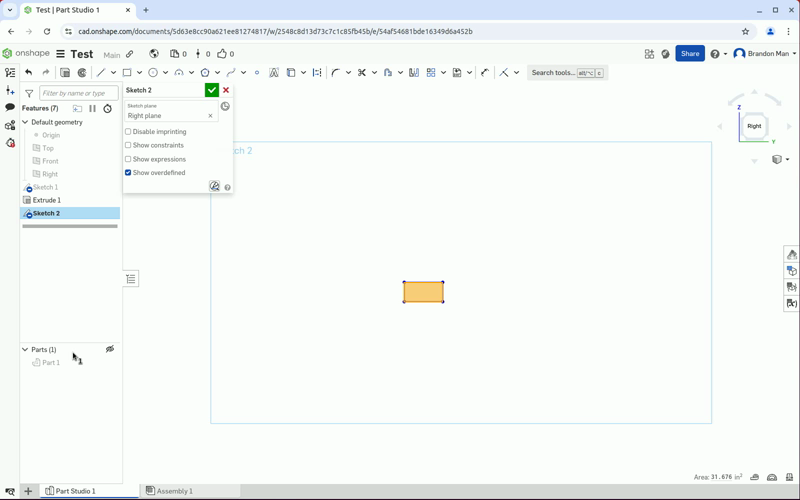
key(shift+y)
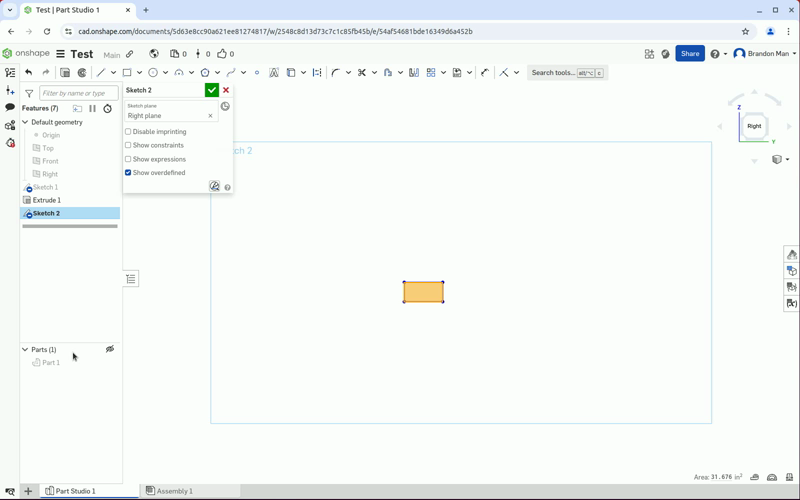
key(shift+e)
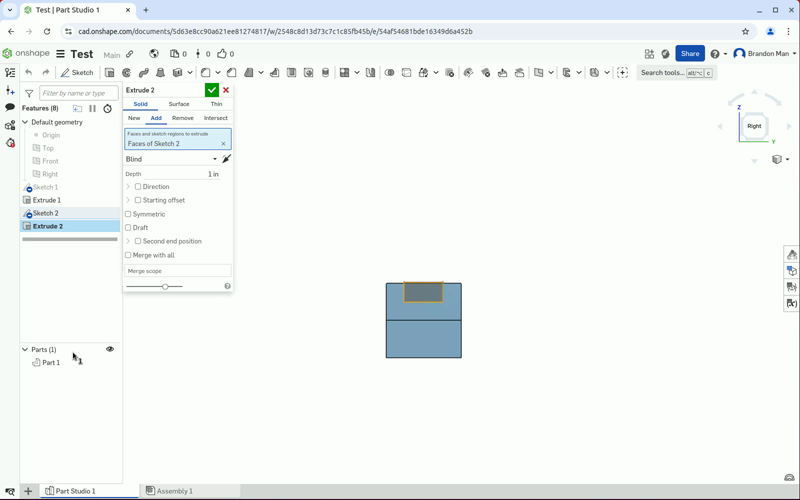
mouse_move(143, 106)
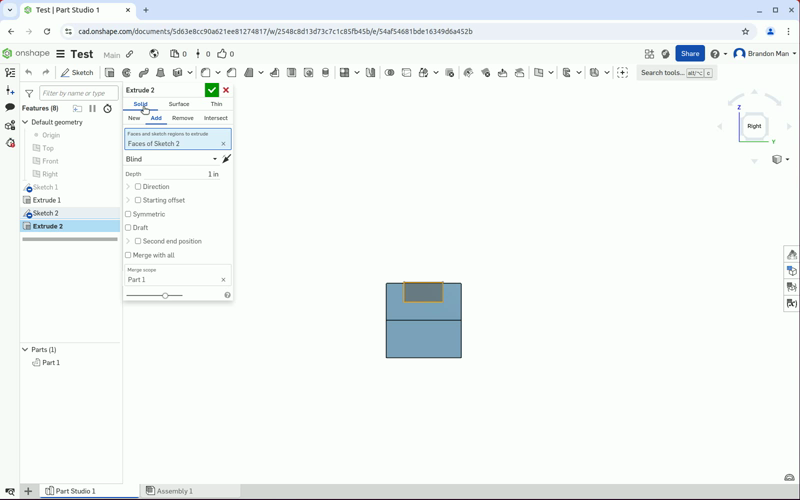
click(143, 106)
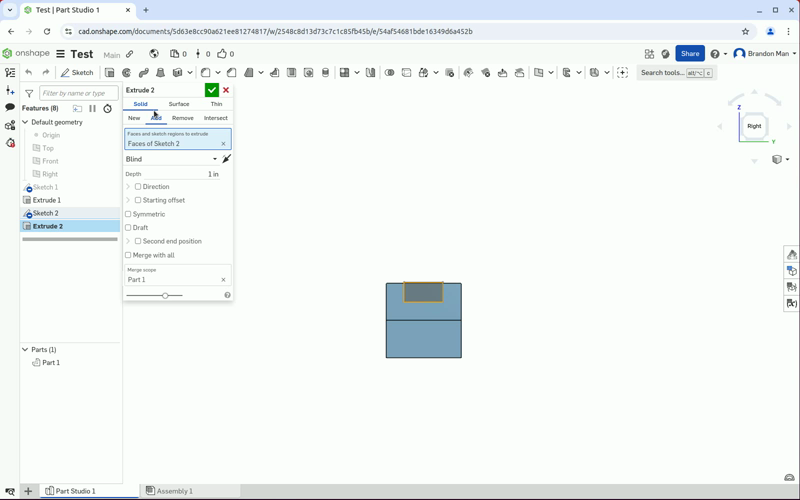
mouse_move(186, 120)
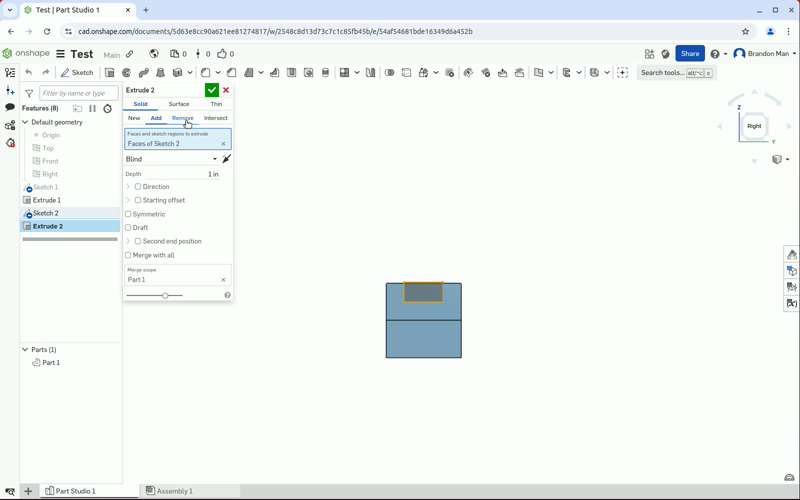
click(186, 120)
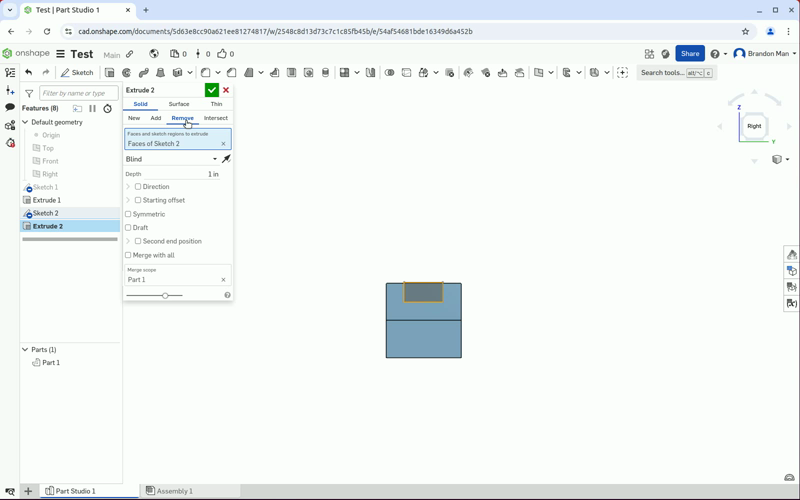
key(tab, 4)
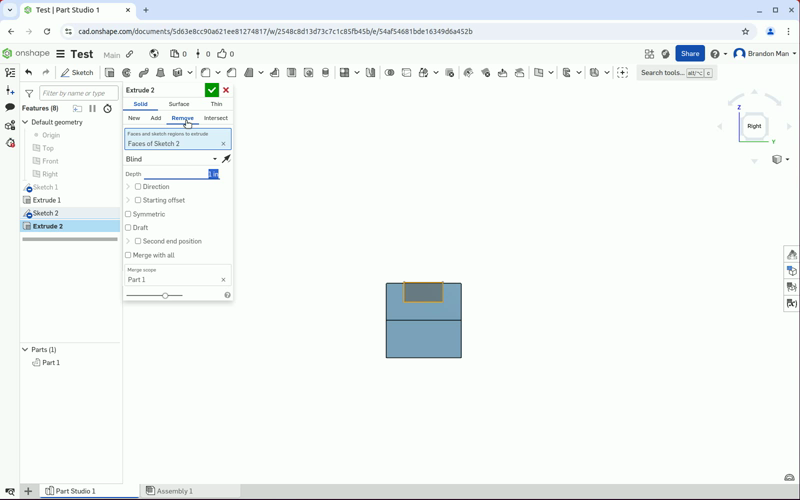
text(-15.405)
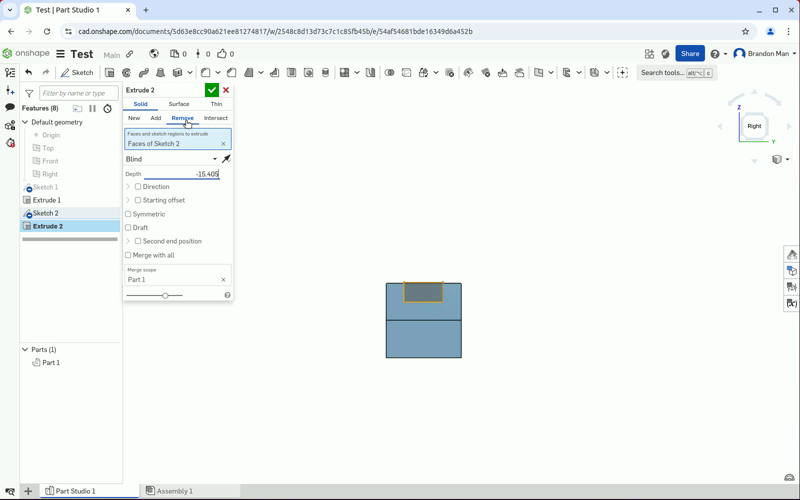
key(tab, 6)
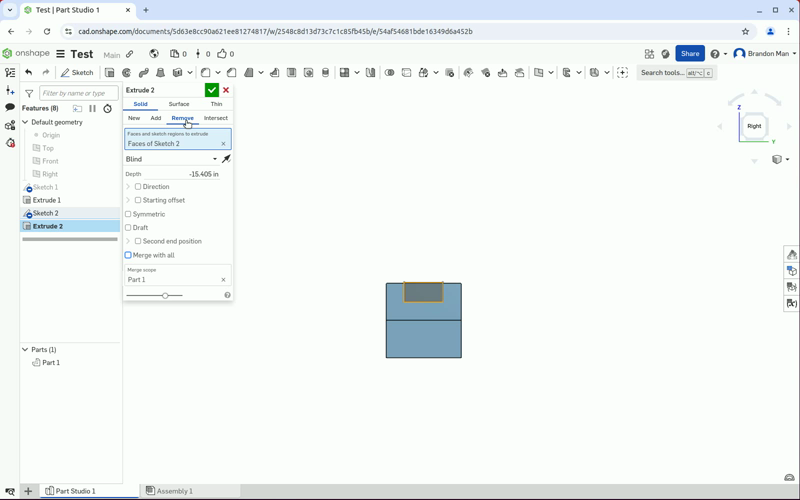
key(space)
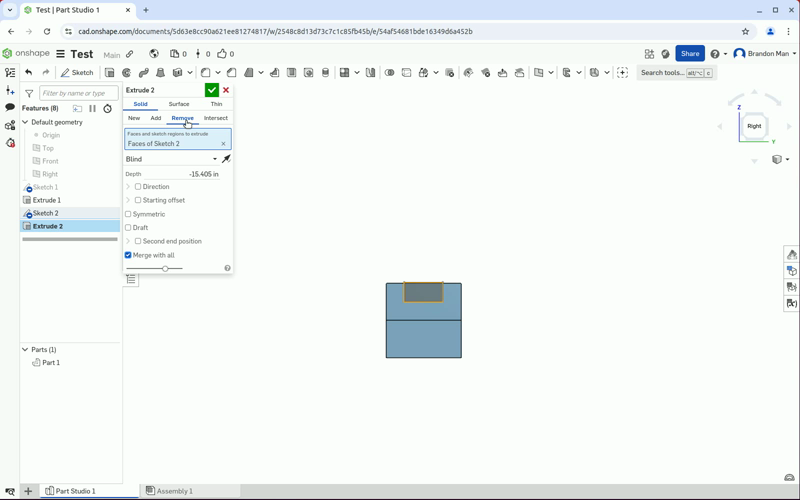
key(enter)
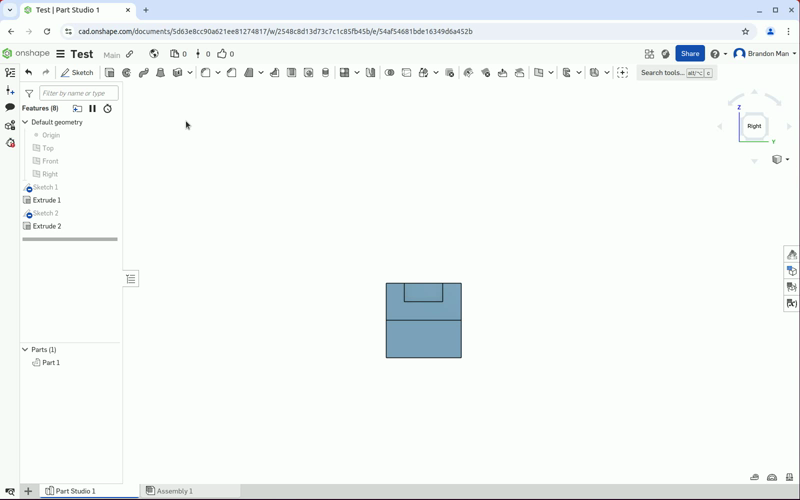
key(shift+h)
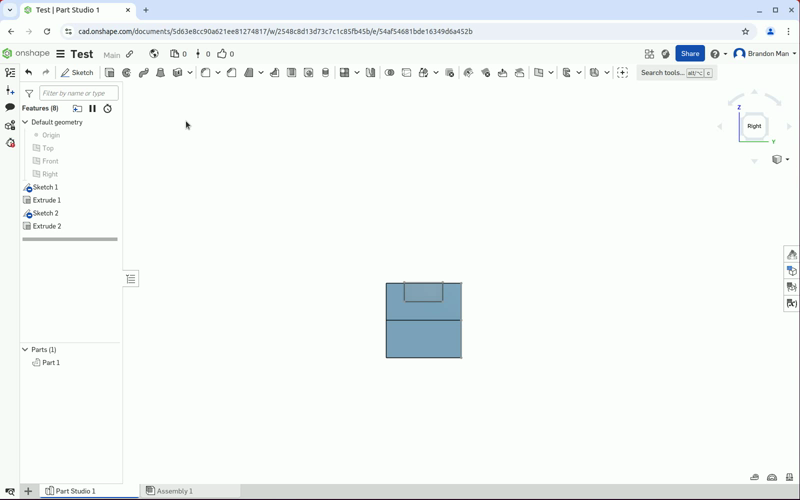
key(shift+h)
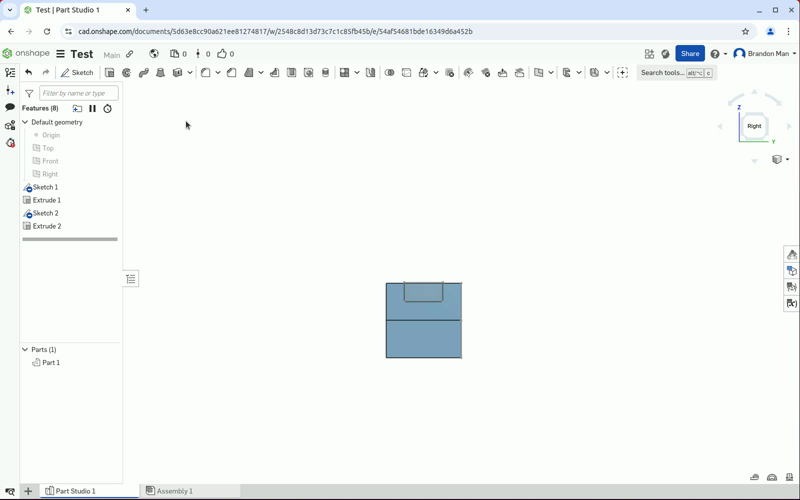
key(shift+7)
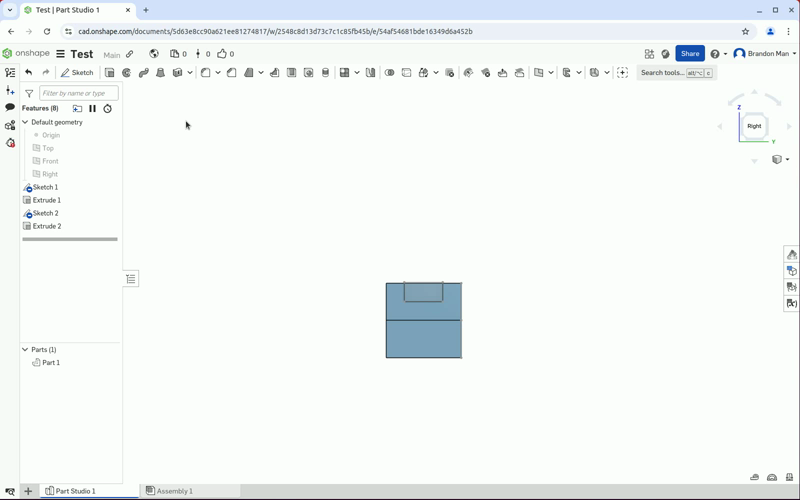
key(right, 2)
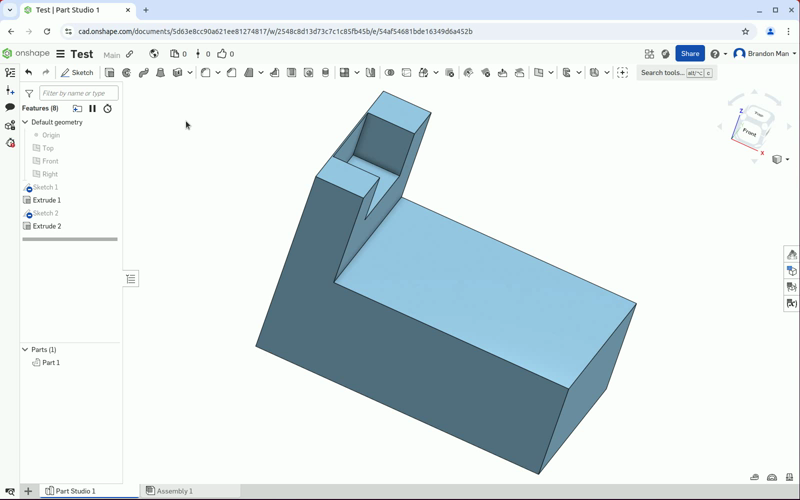
key(down, 2)
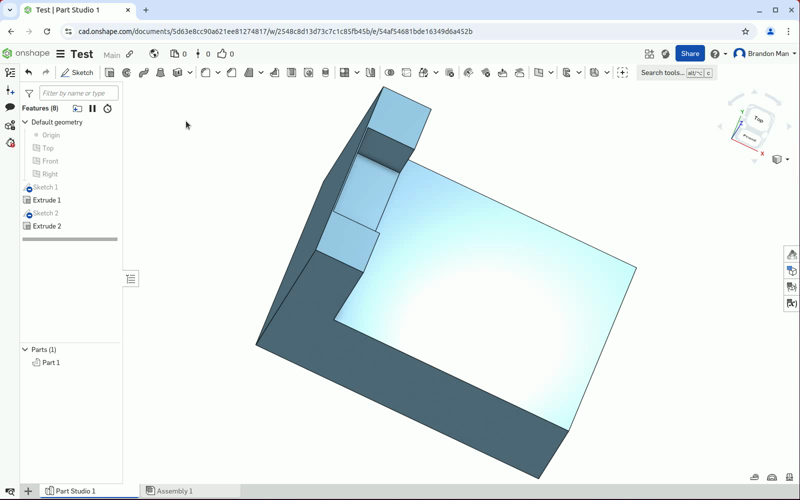
key(up, 2)
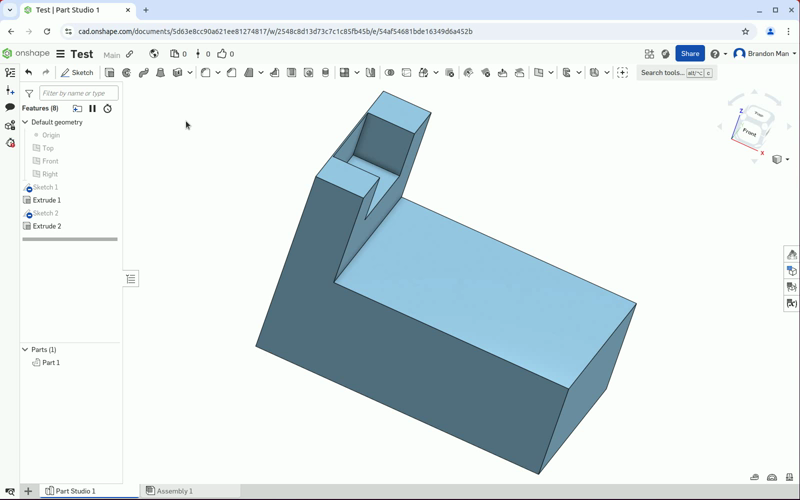
key(left, 2)
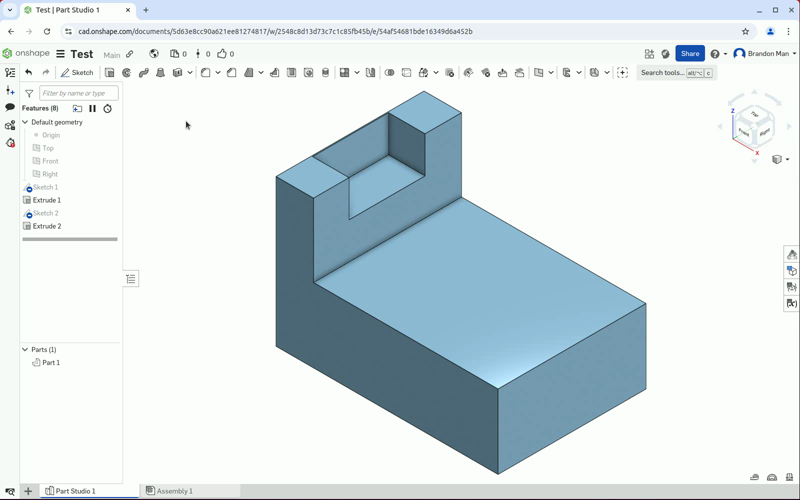
mouse_move(73, 189)
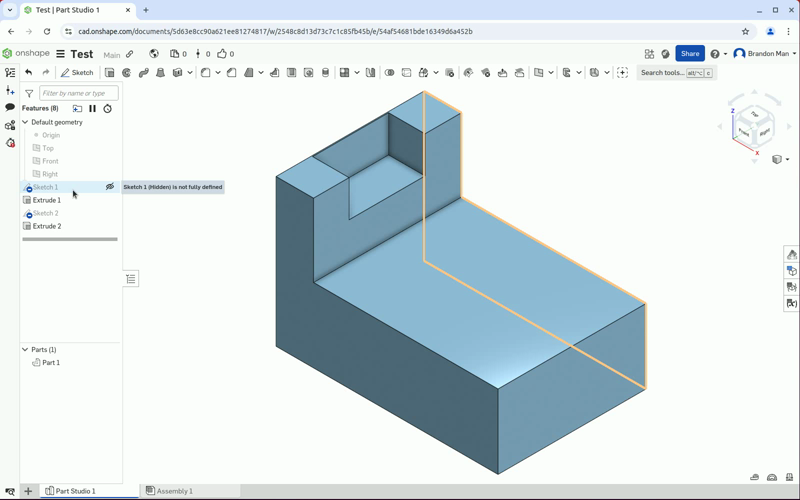
click(73, 189)